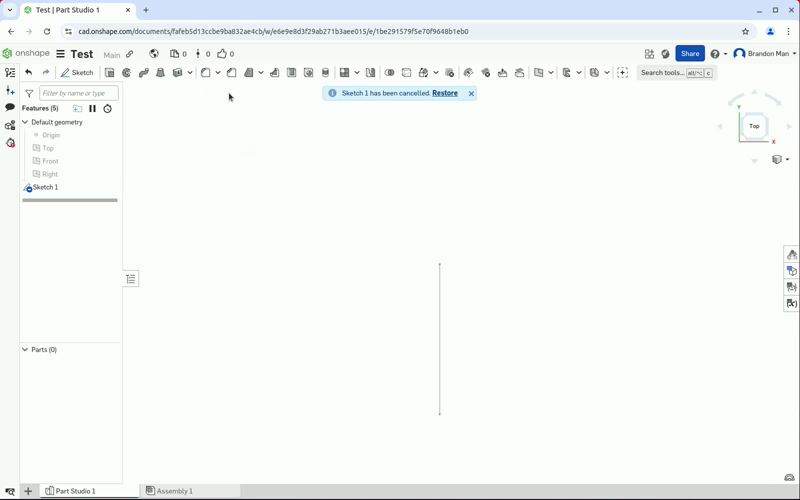
key(shift+h)
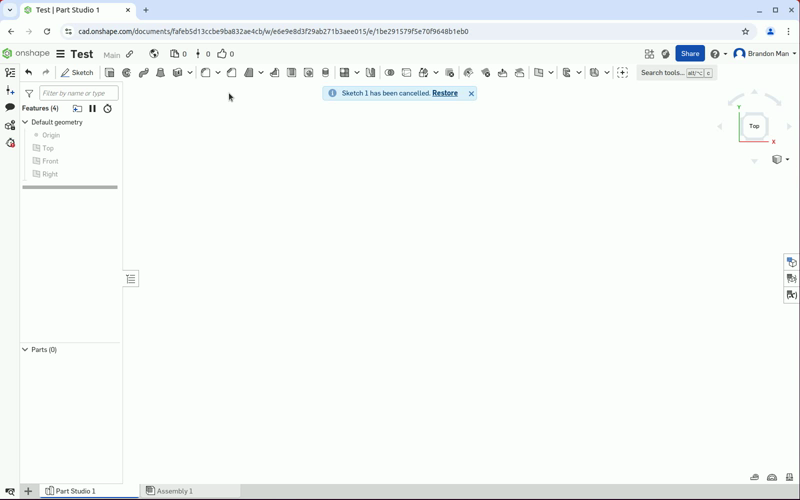
mouse_move(73, 352)
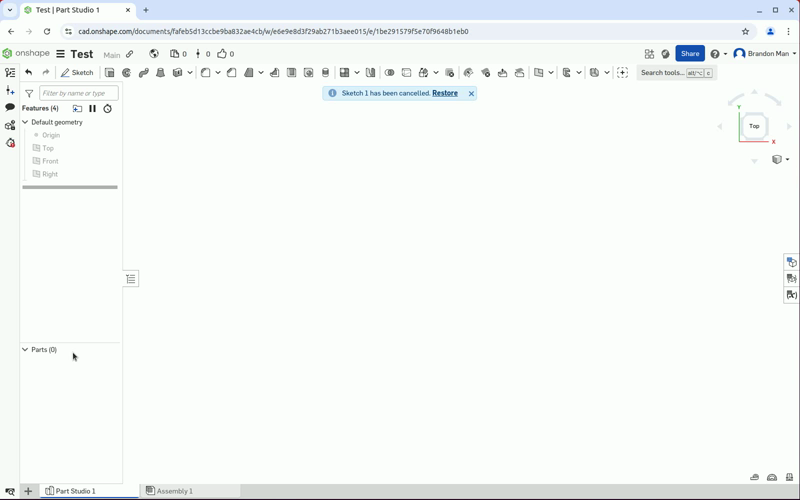
key(y)
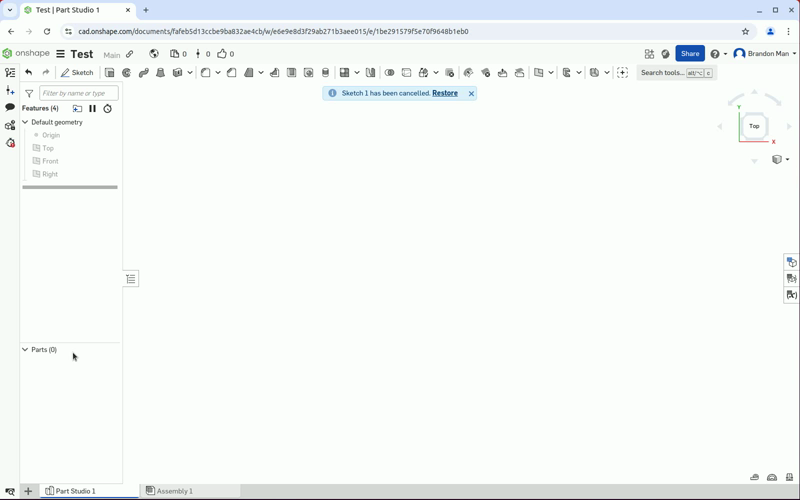
key(shift+p)
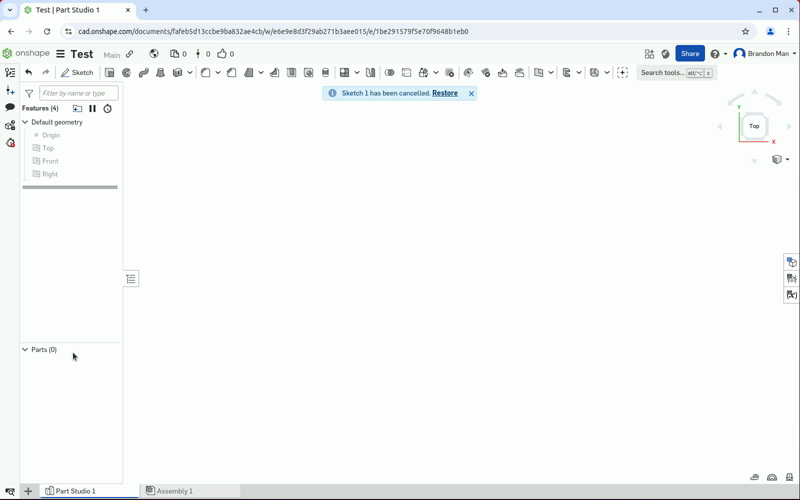
key(space)
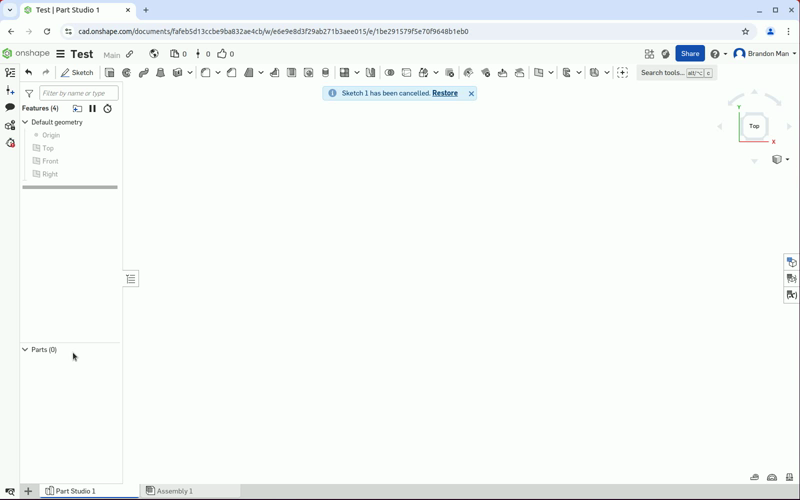
key_down(shift)
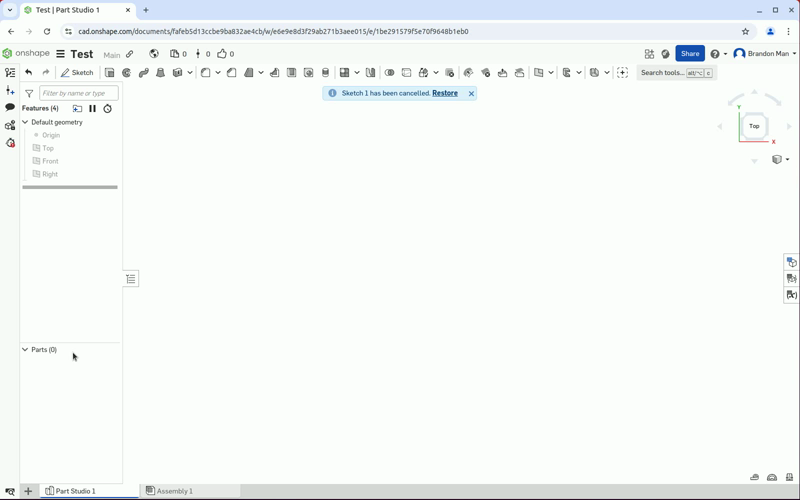
key(up)
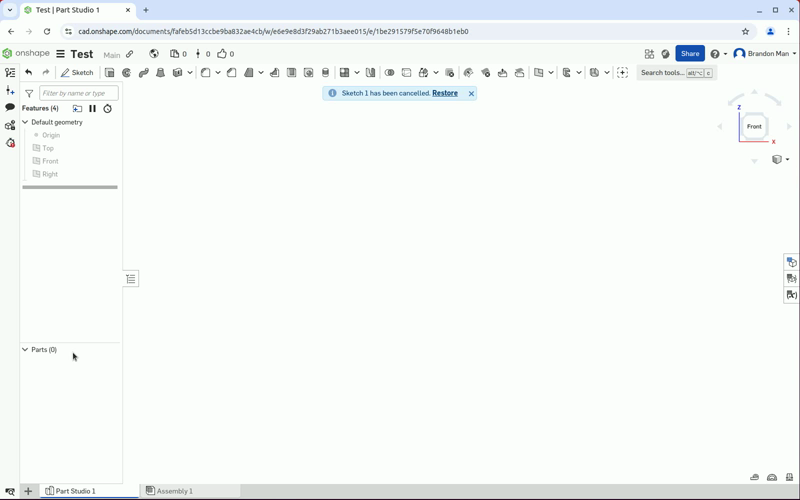
key_up(shift)
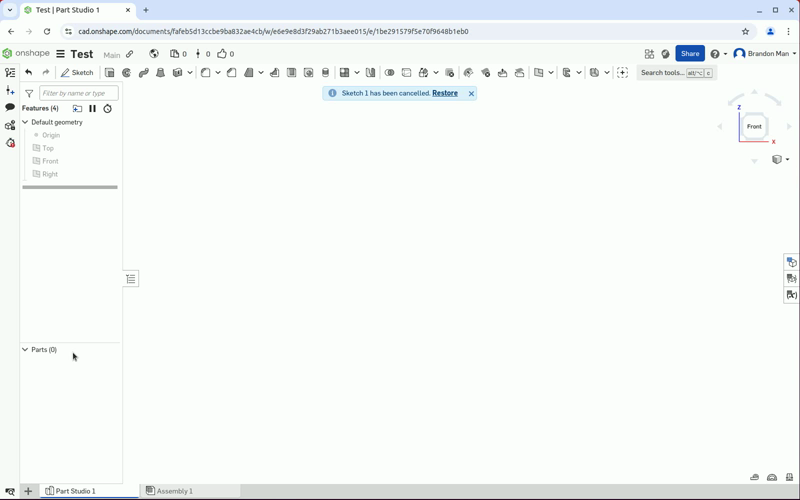
mouse_move(73, 352)
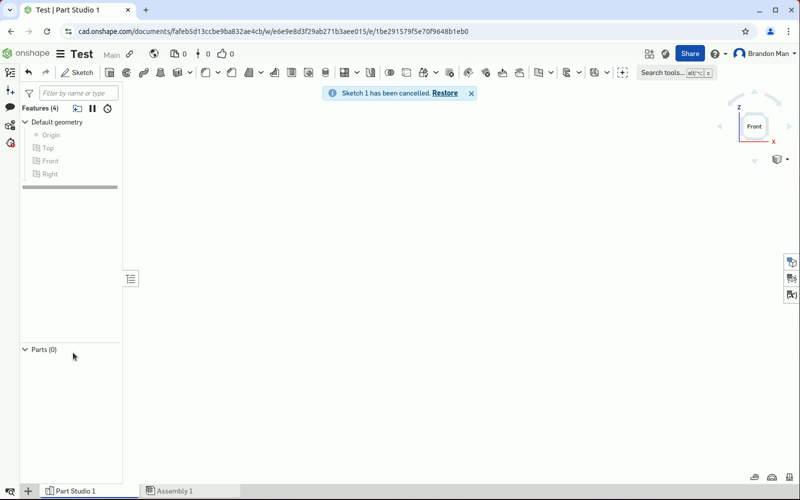
key(shift+y)
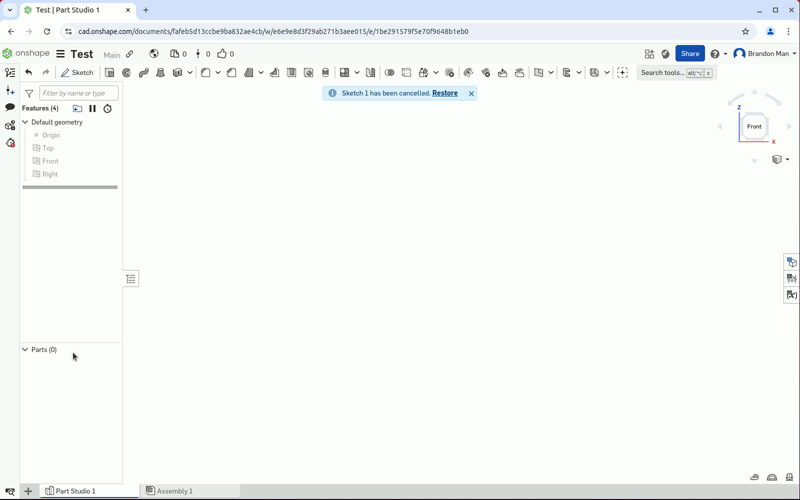
key(shift+s)
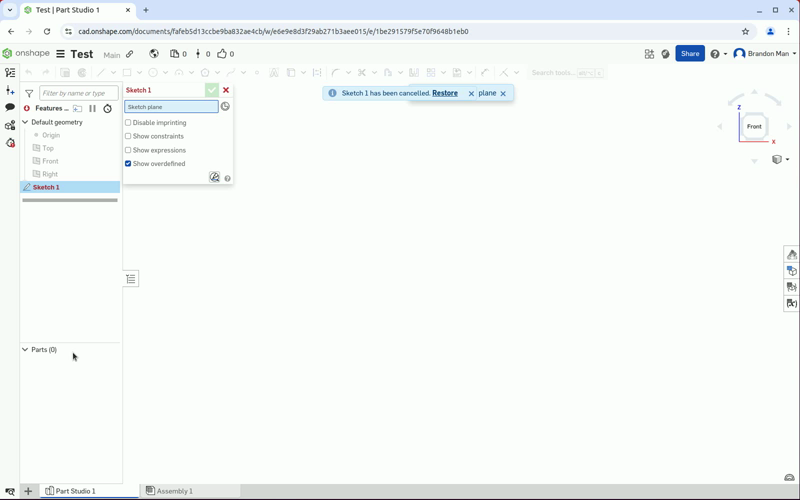
mouse_move(73, 163)
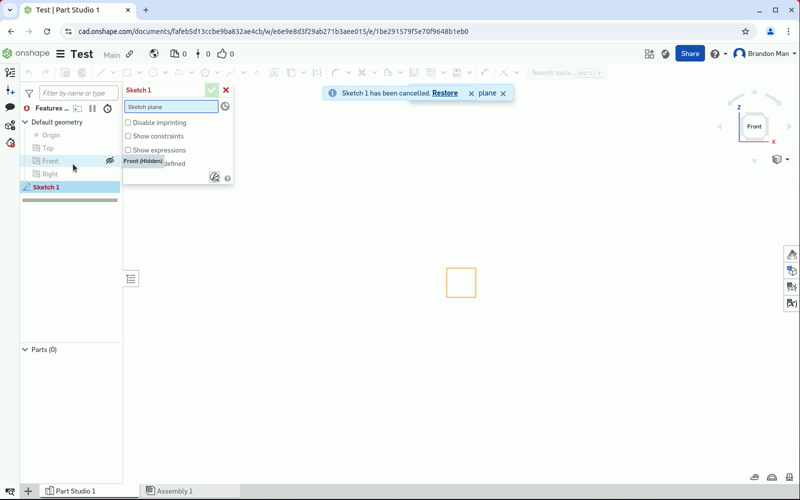
click(73, 163)
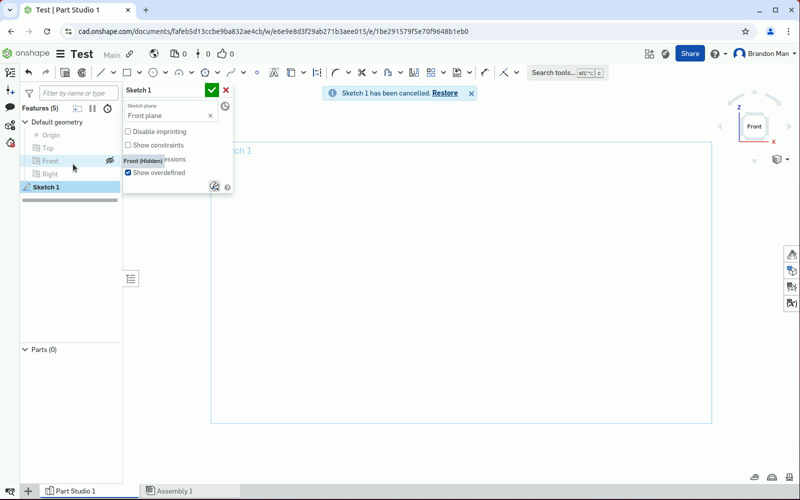
mouse_move(73, 352)
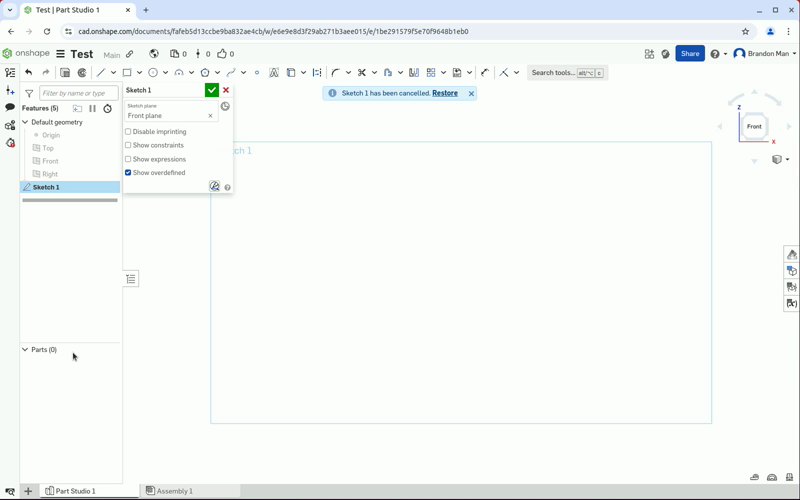
key(y)
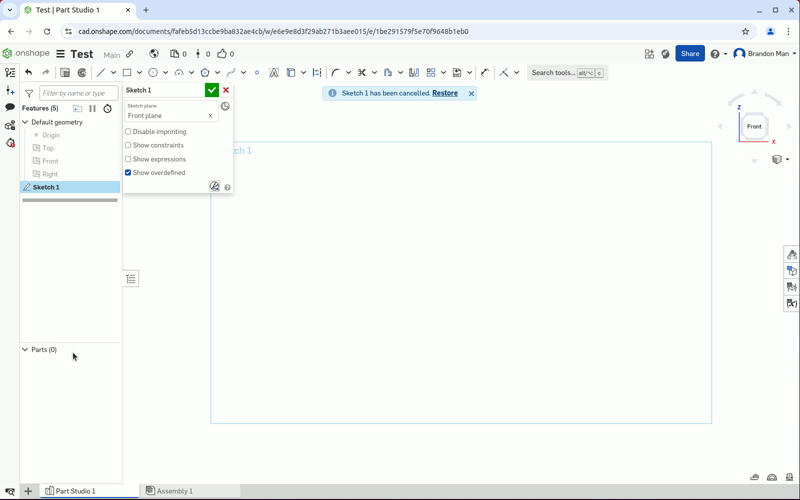
key(l)
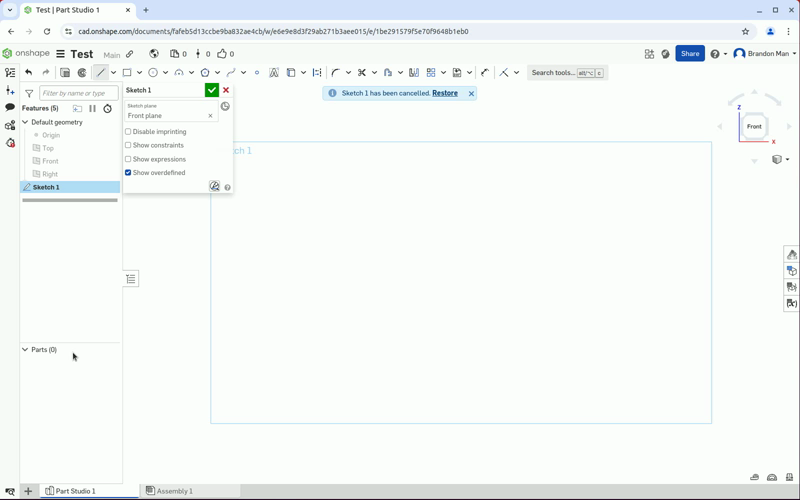
key_down(shift)
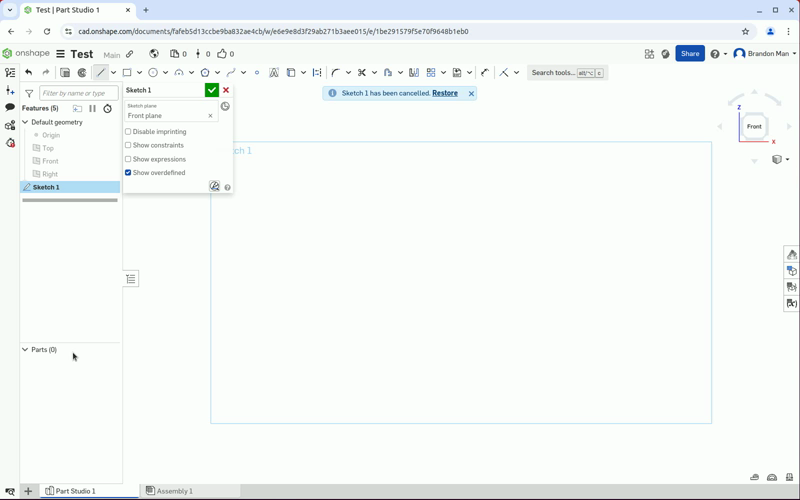
mouse_move(362, 288)
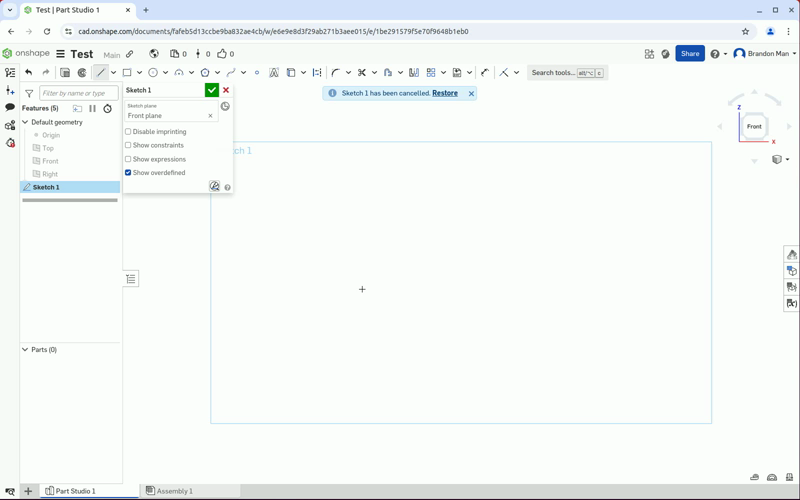
click(362, 288)
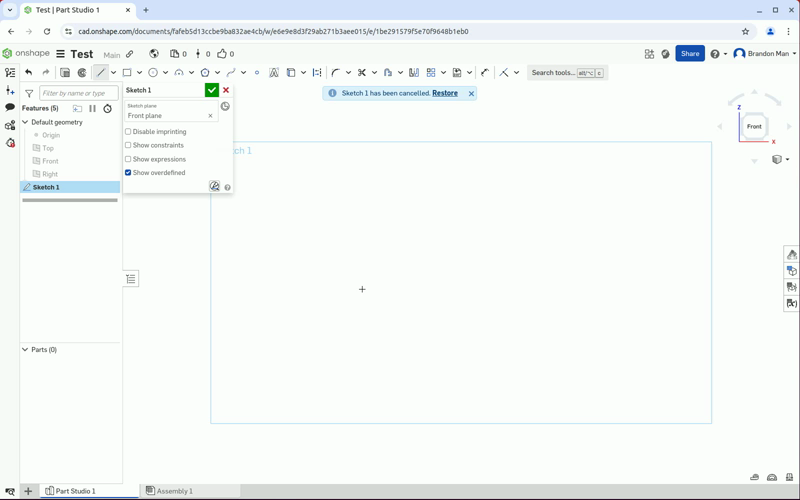
key_up(shift)
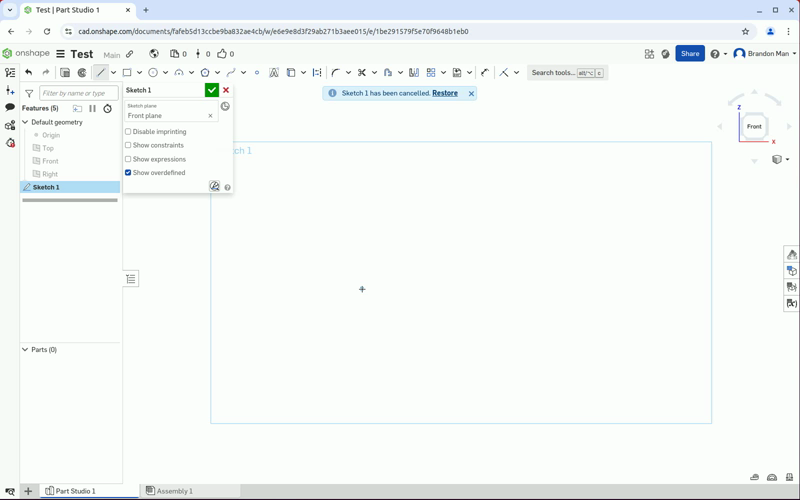
key_down(shift)
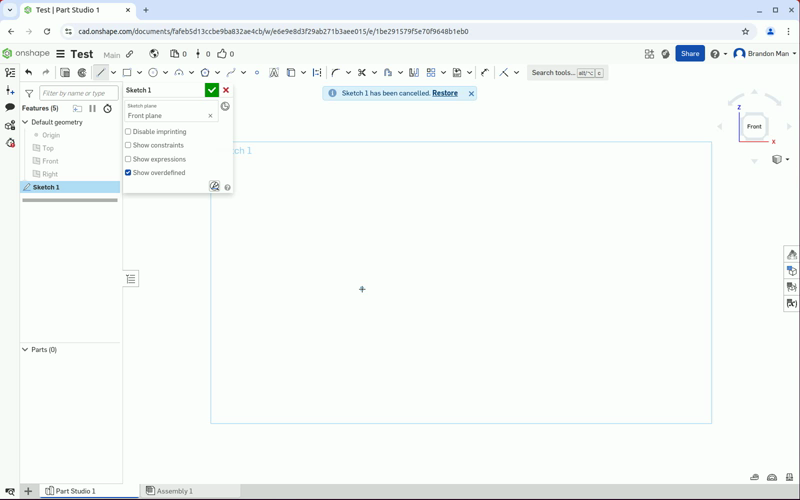
mouse_move(411, 335)
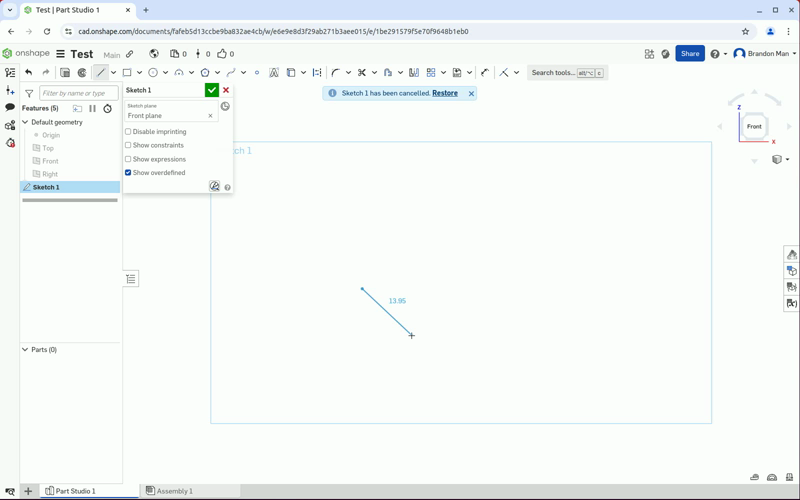
click(411, 335)
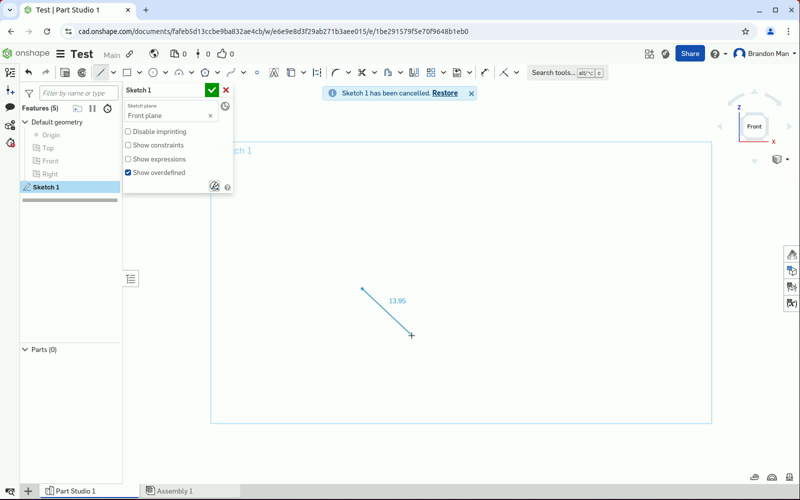
key_up(shift)
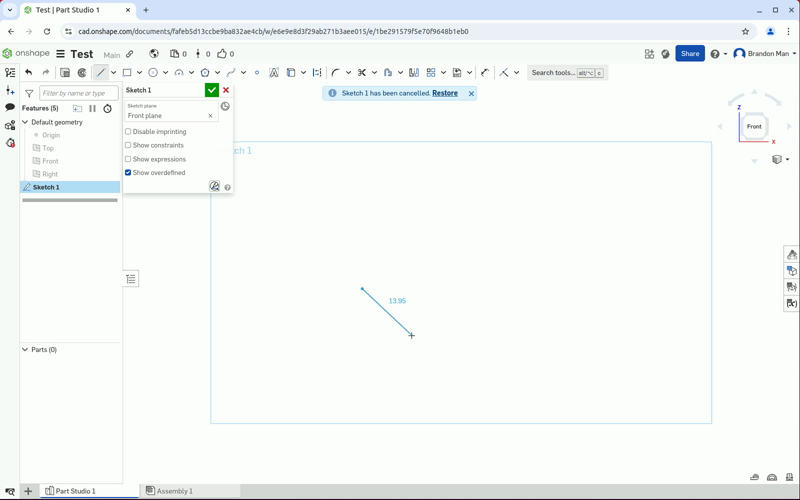
key_down(shift)
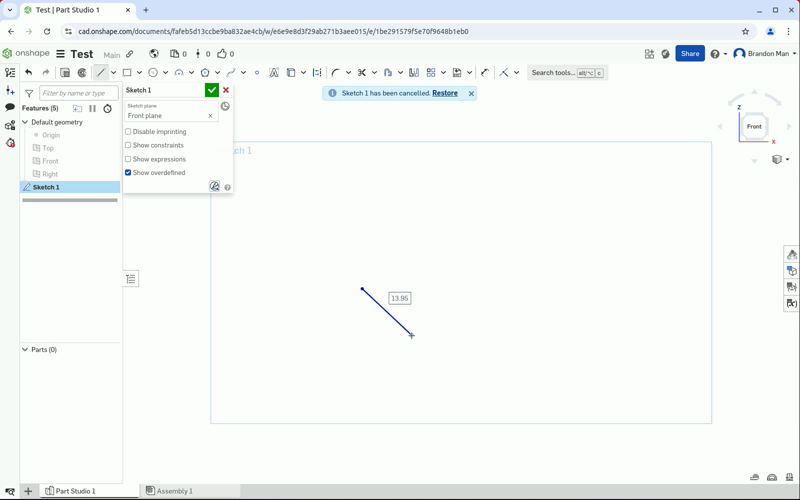
mouse_move(479, 325)
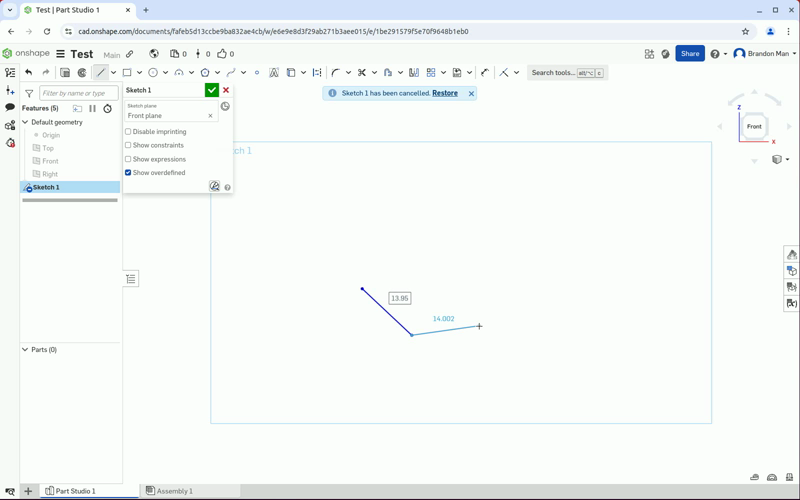
click(479, 325)
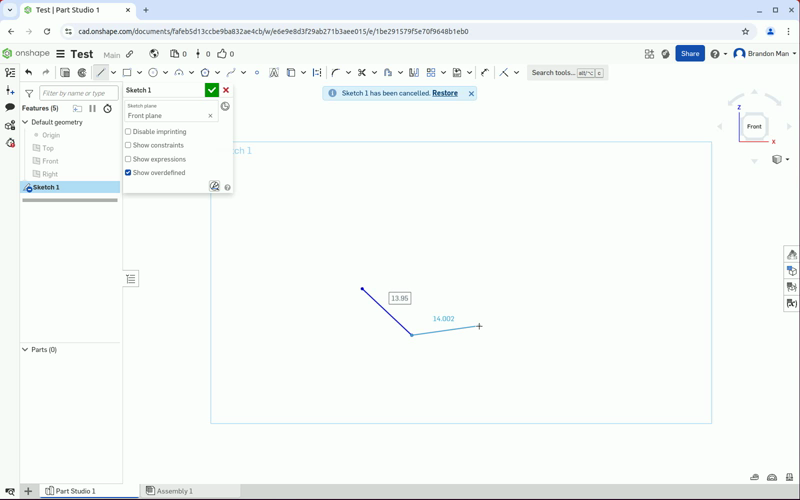
key_up(shift)
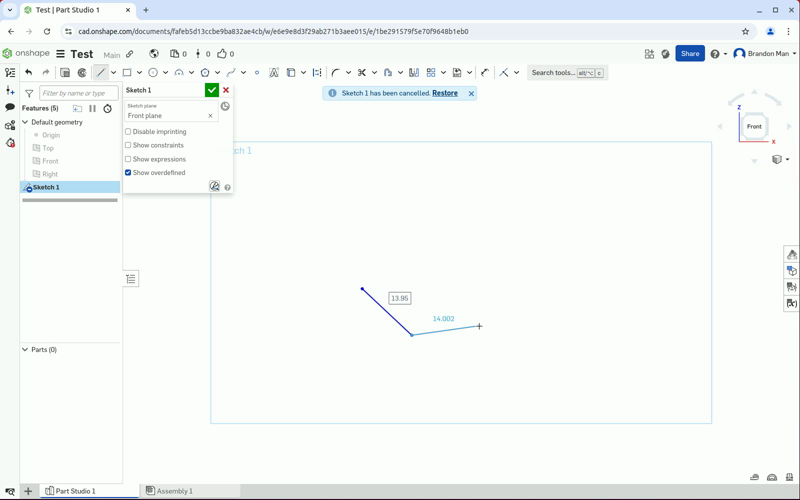
key_down(shift)
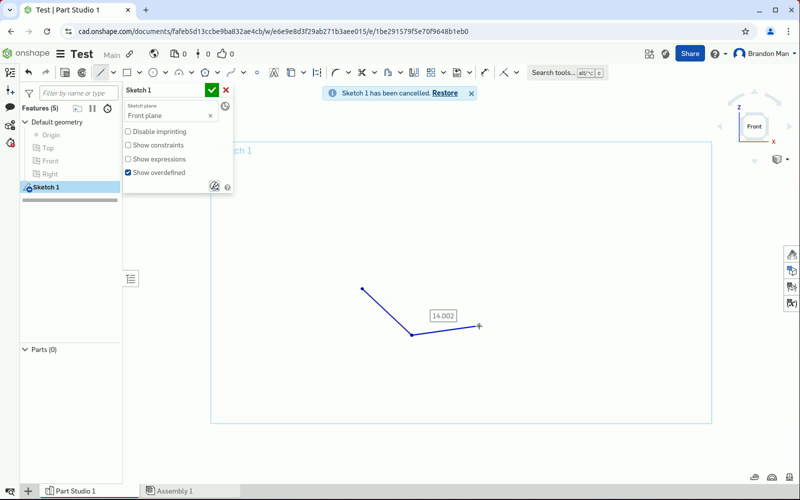
mouse_move(514, 267)
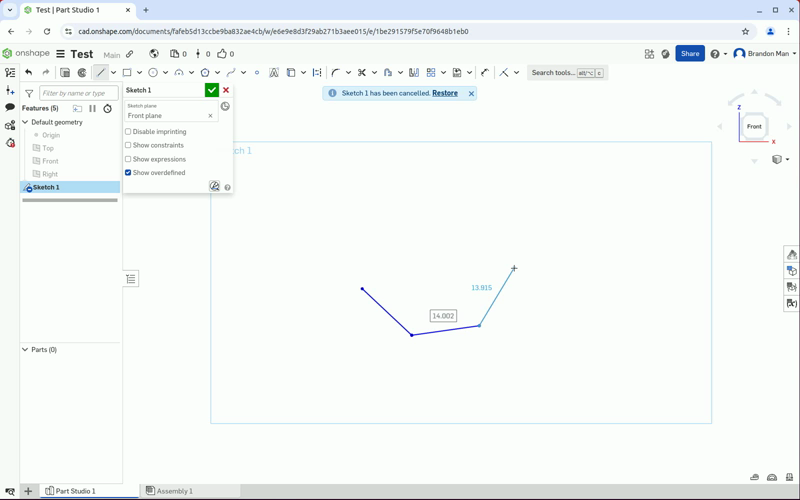
click(514, 267)
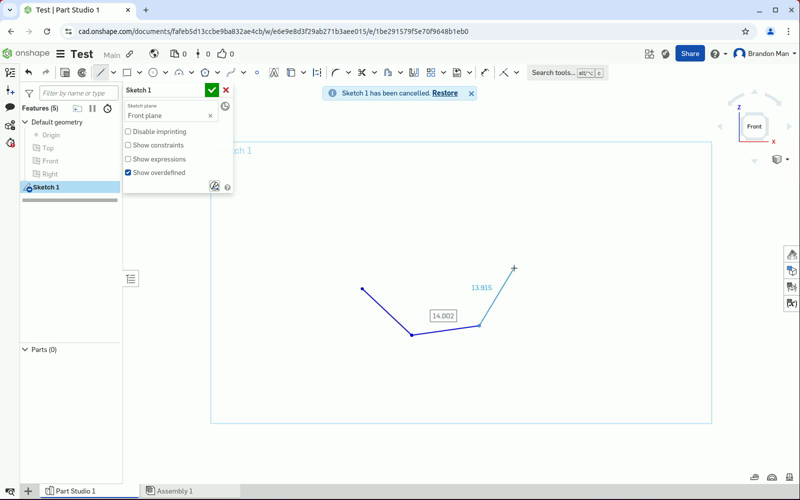
key_up(shift)
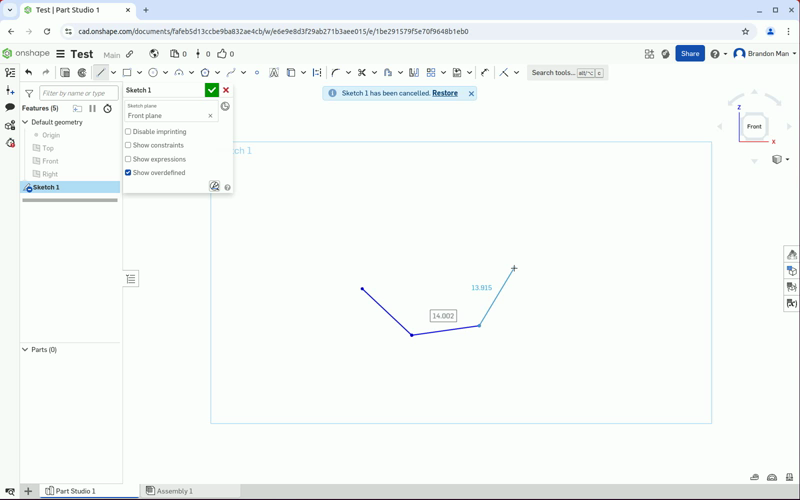
key_down(shift)
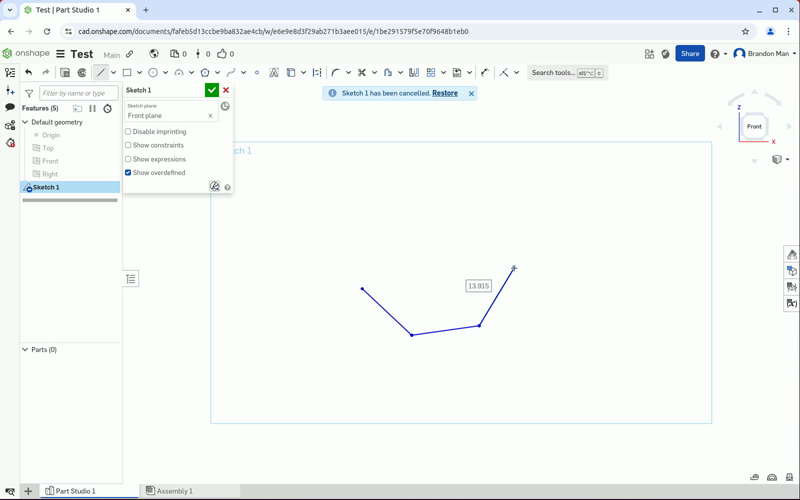
mouse_move(490, 204)
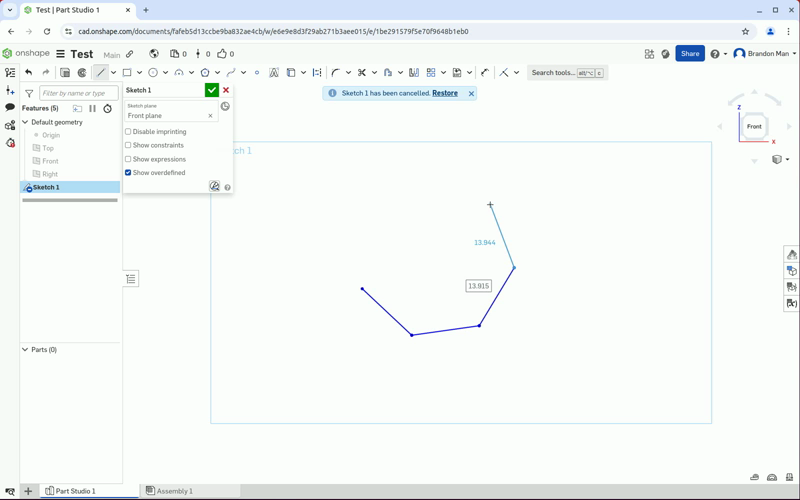
click(490, 204)
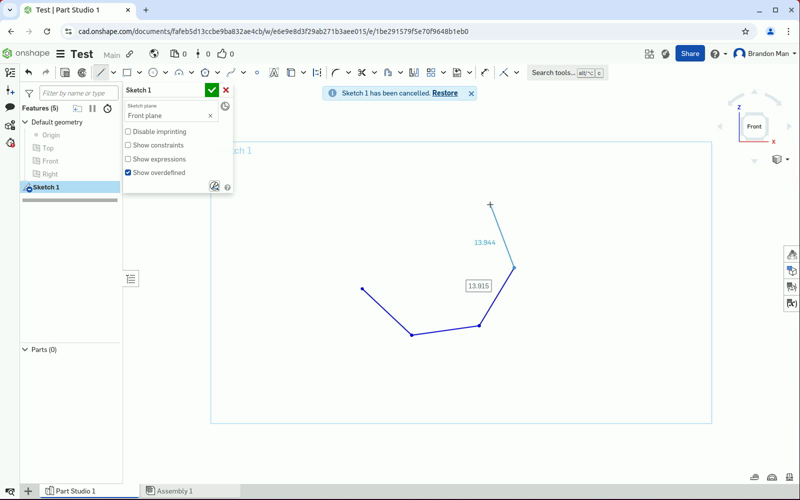
key_up(shift)
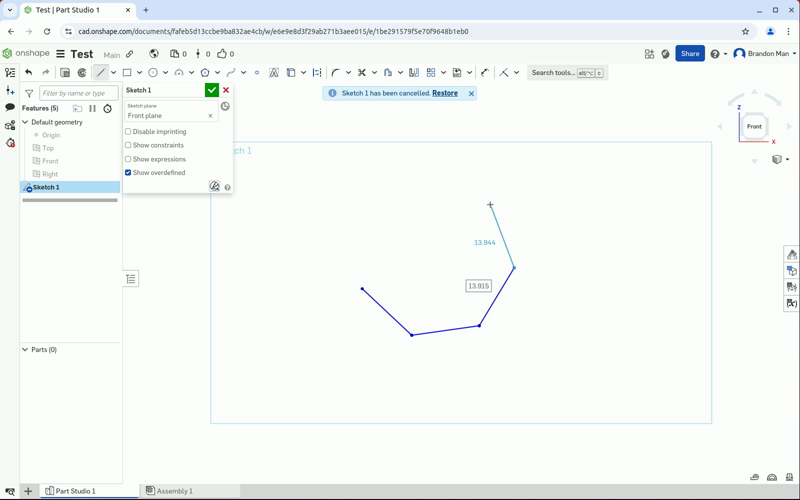
key_down(shift)
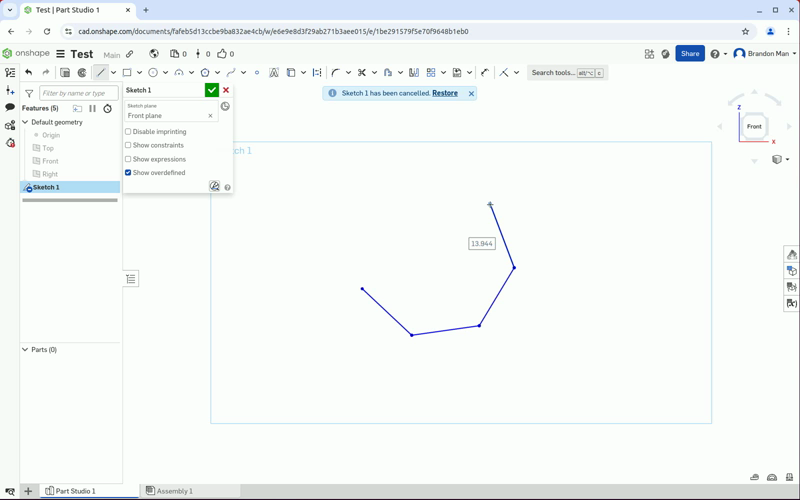
mouse_move(424, 183)
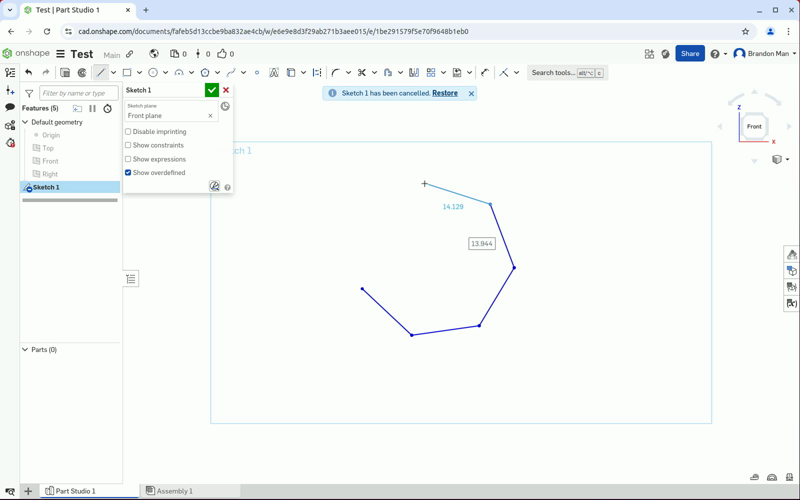
click(424, 183)
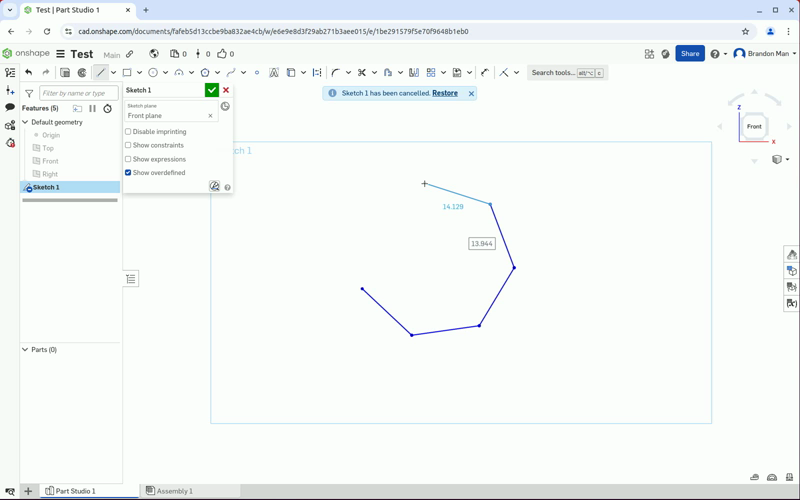
key_up(shift)
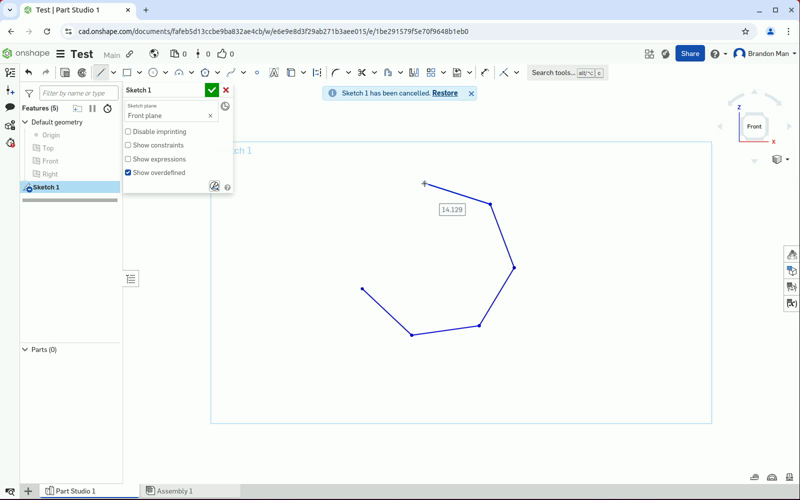
key_down(shift)
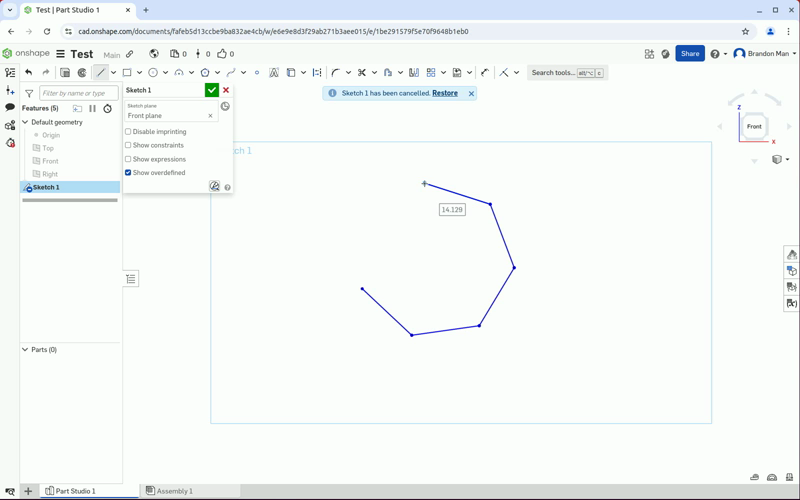
mouse_move(368, 219)
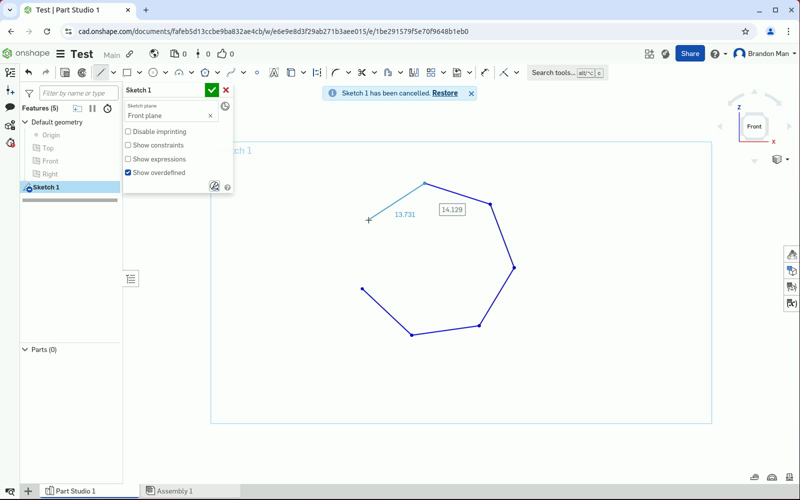
click(368, 219)
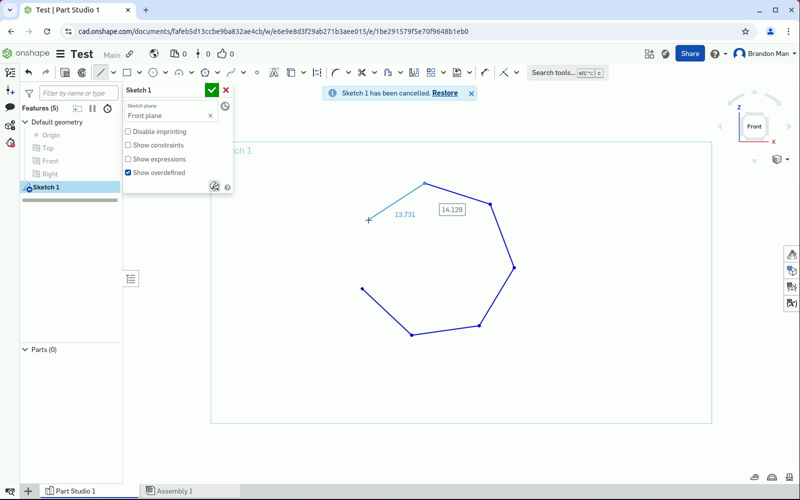
key_up(shift)
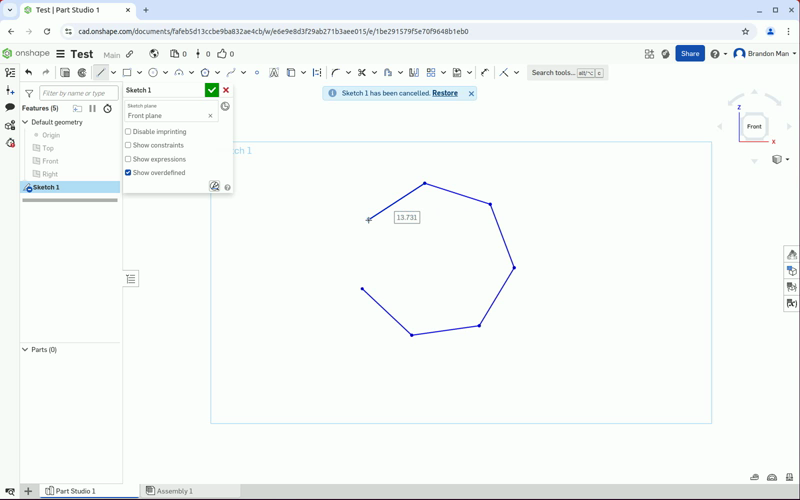
key_down(shift)
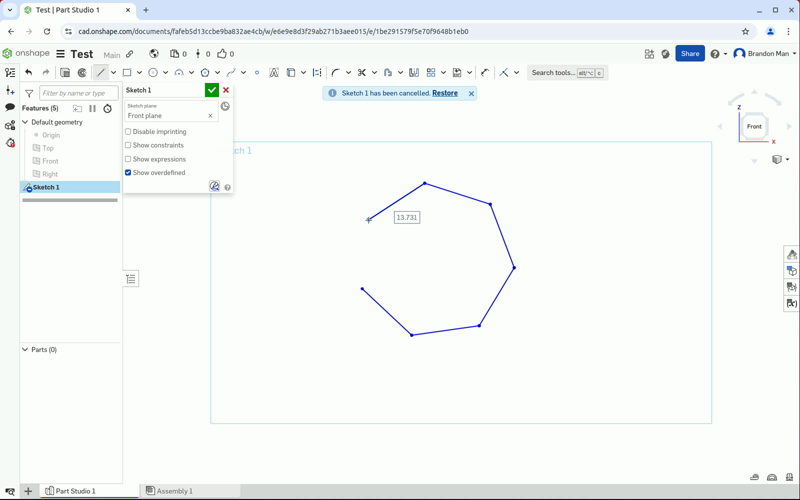
mouse_move(362, 288)
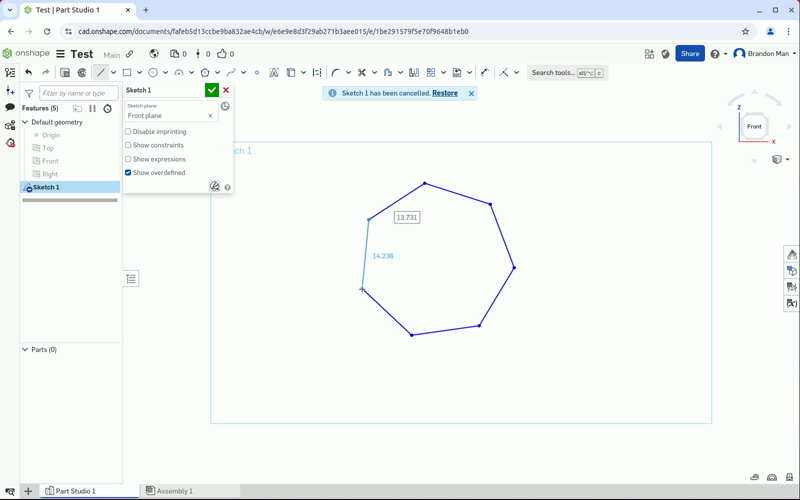
key_up(shift)
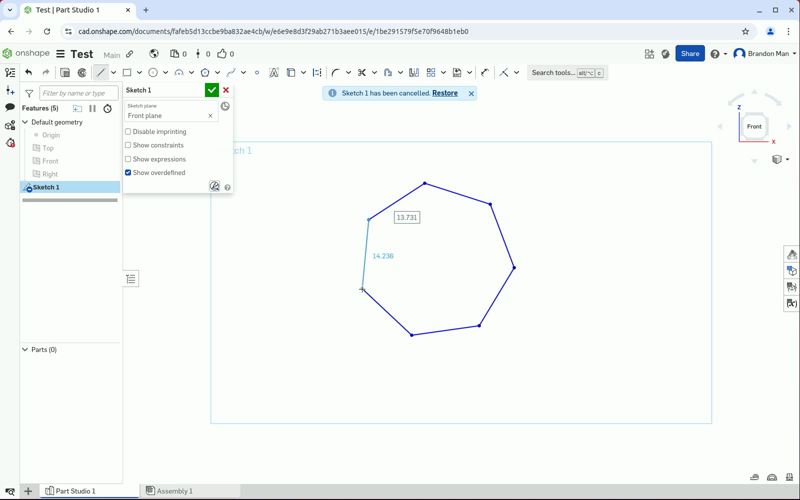
click(362, 288)
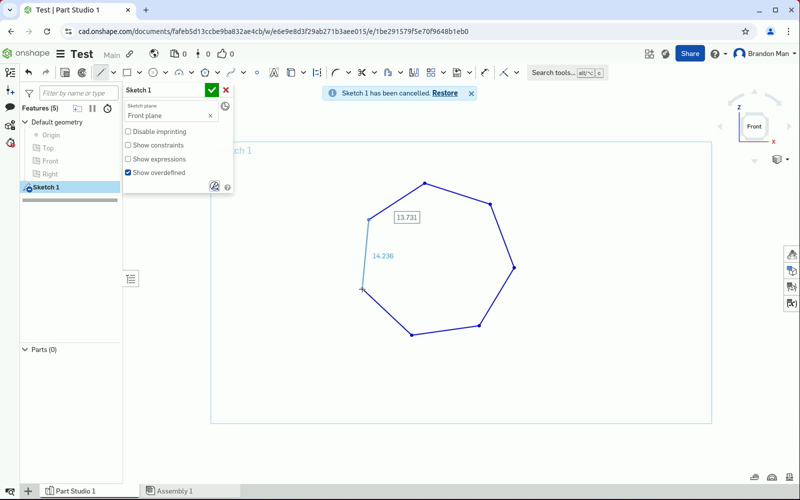
key(esc)
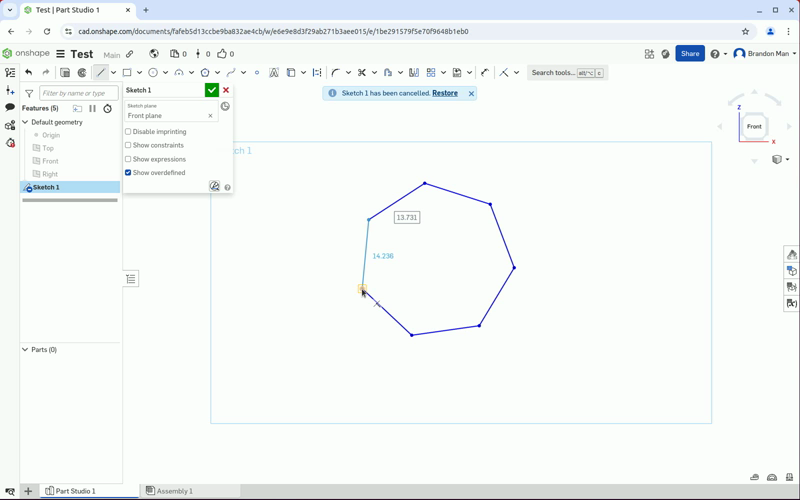
key(l)
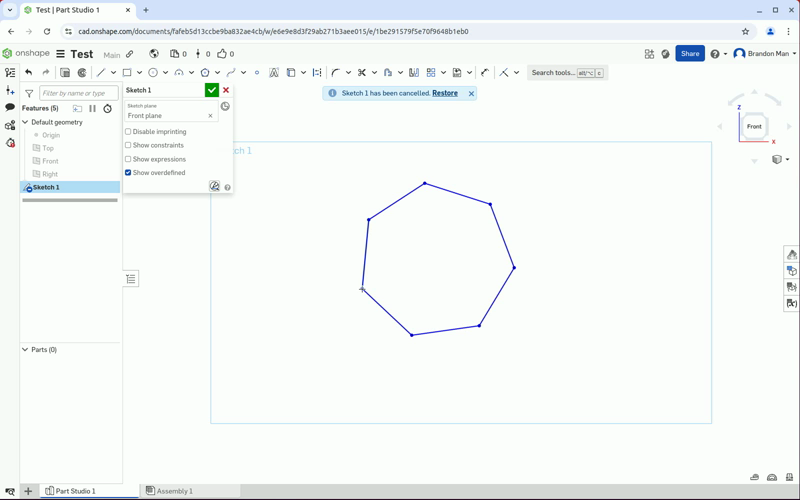
key_down(shift)
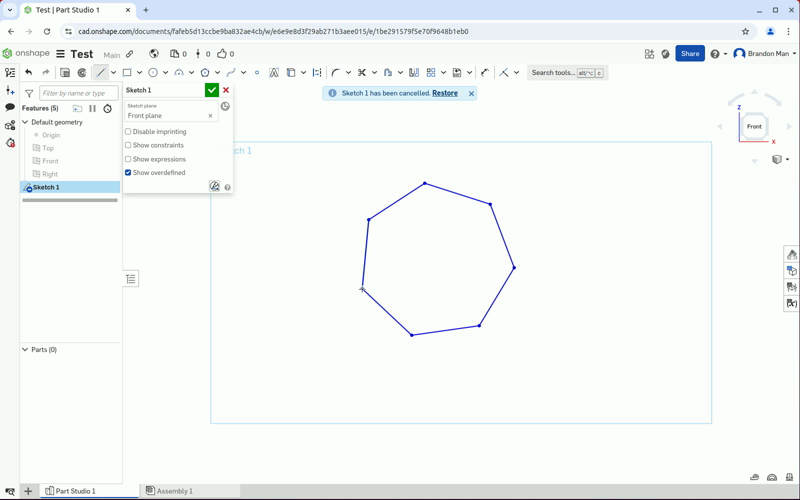
mouse_move(445, 312)
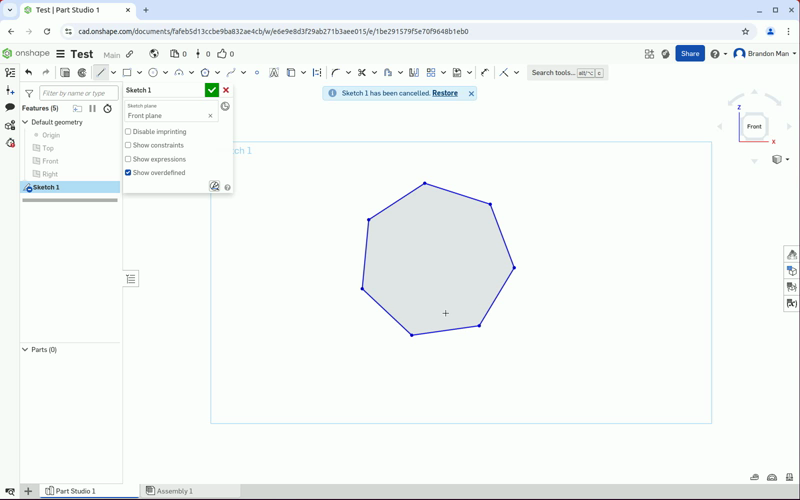
click(445, 312)
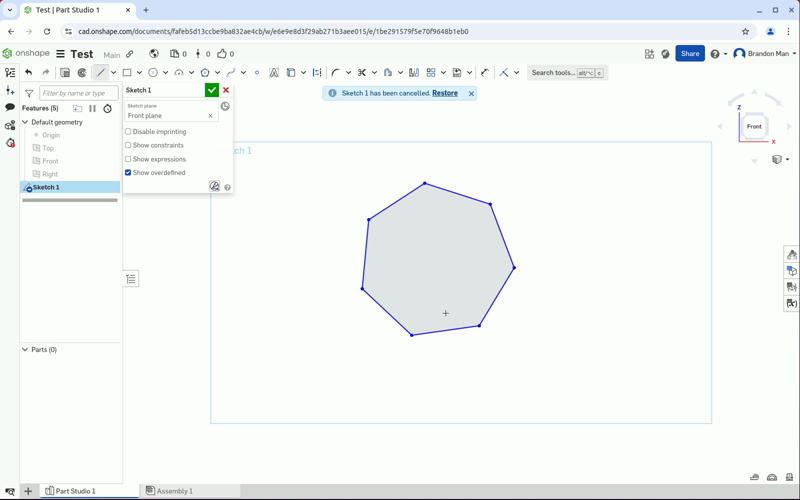
key_up(shift)
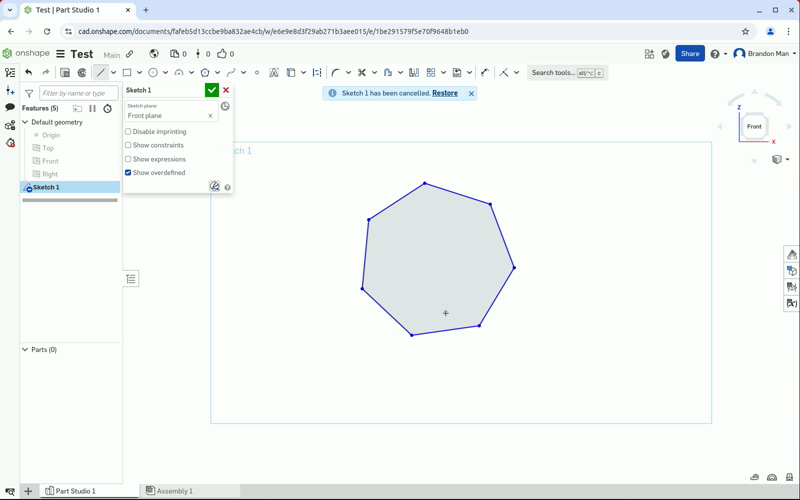
key_down(shift)
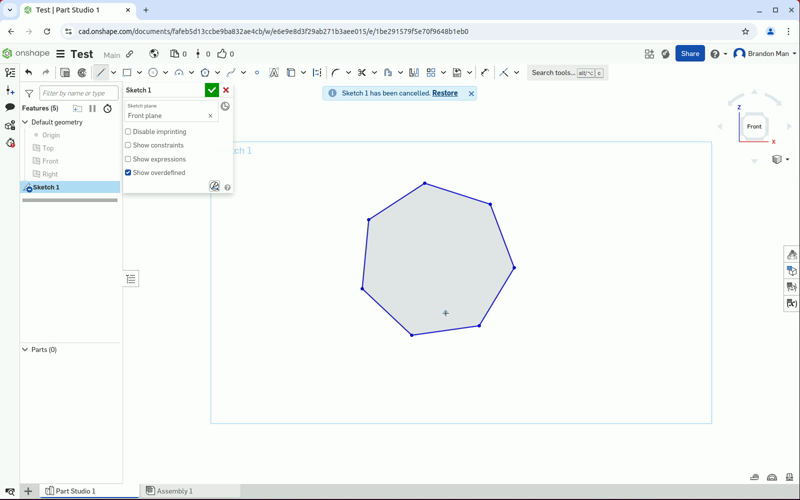
mouse_move(475, 312)
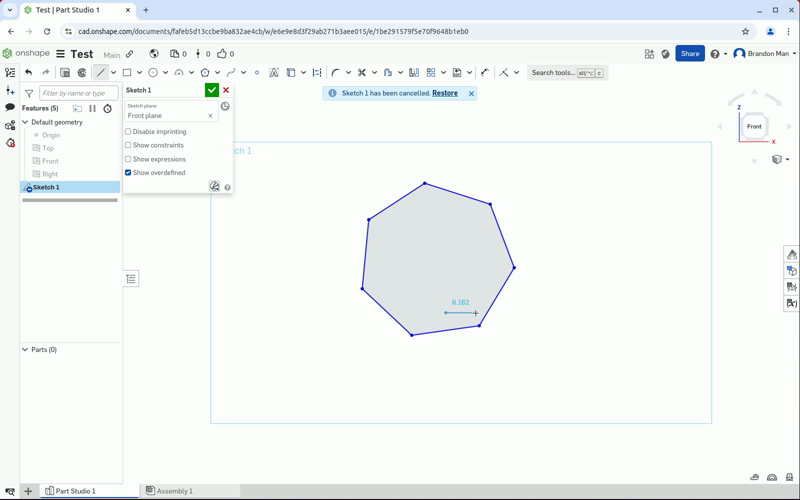
mouse_move(477, 312)
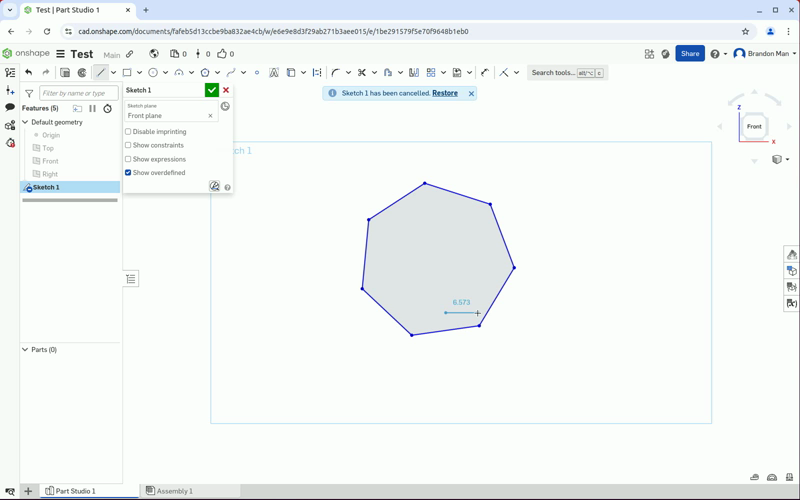
click(477, 312)
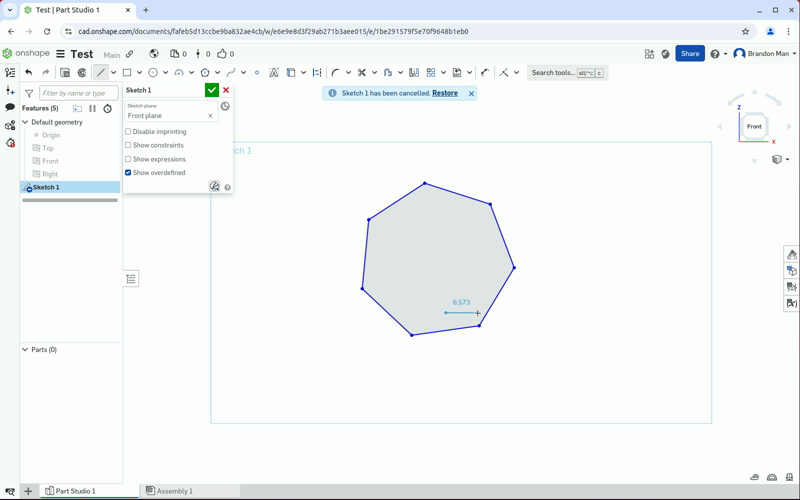
key_up(shift)
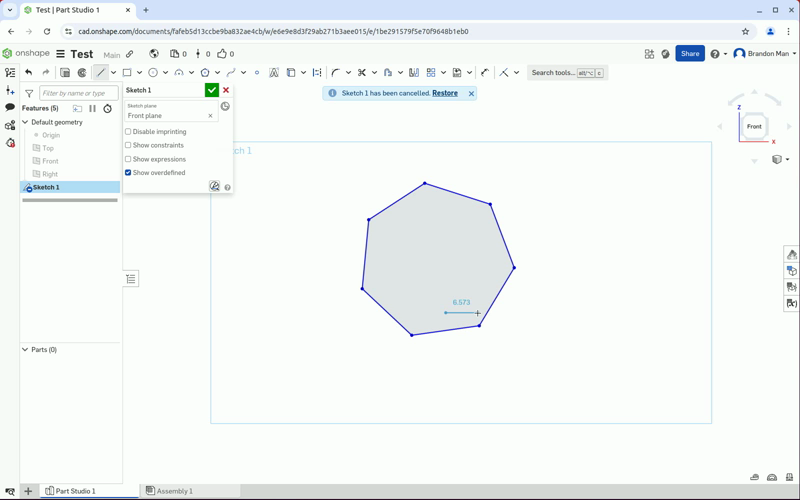
key_down(shift)
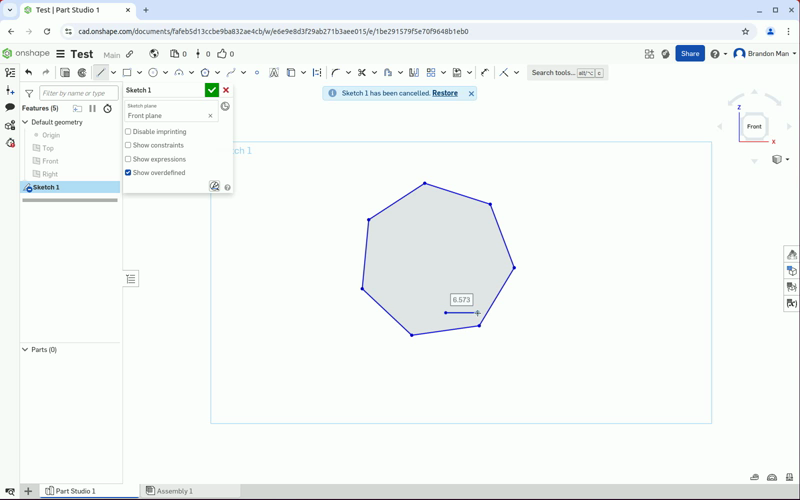
mouse_move(477, 247)
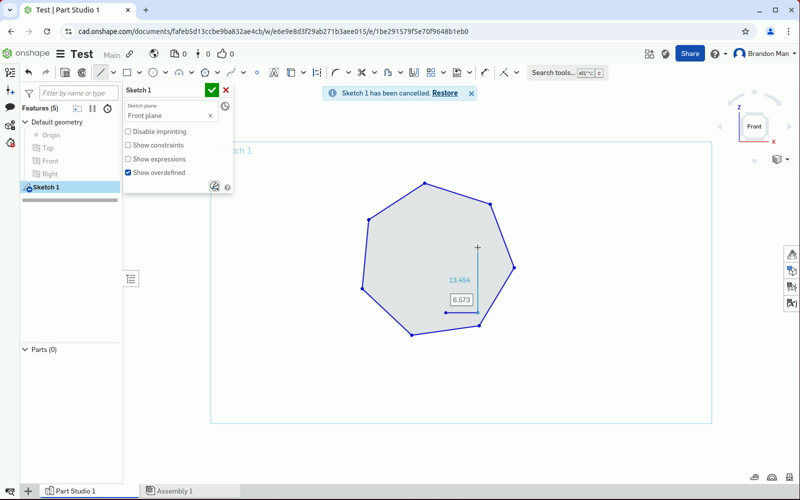
click(477, 247)
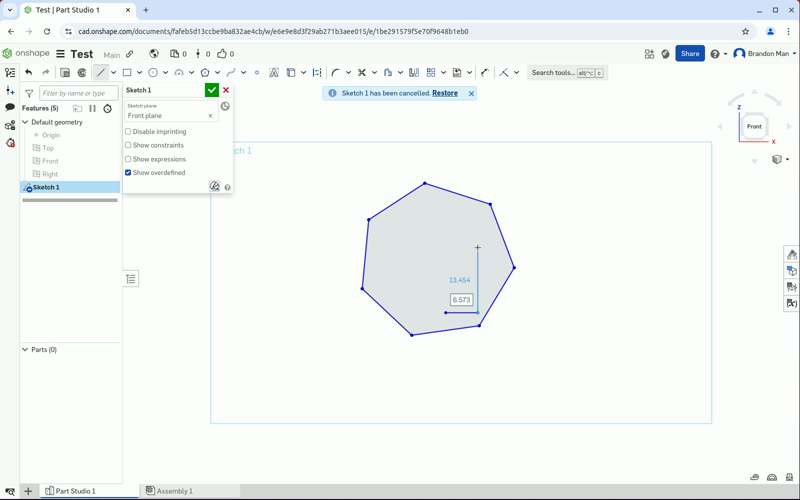
key_up(shift)
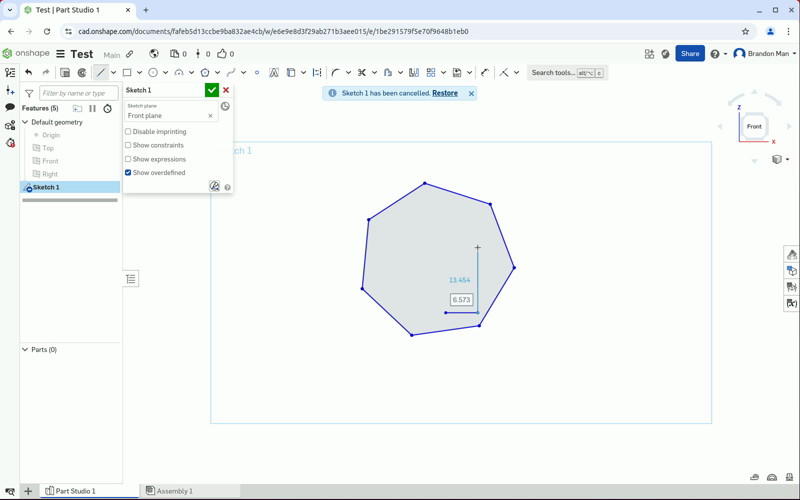
key_down(shift)
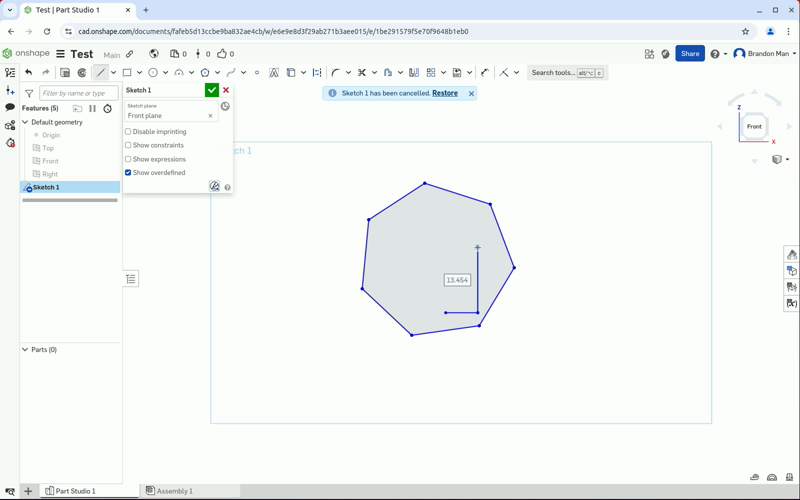
mouse_move(507, 247)
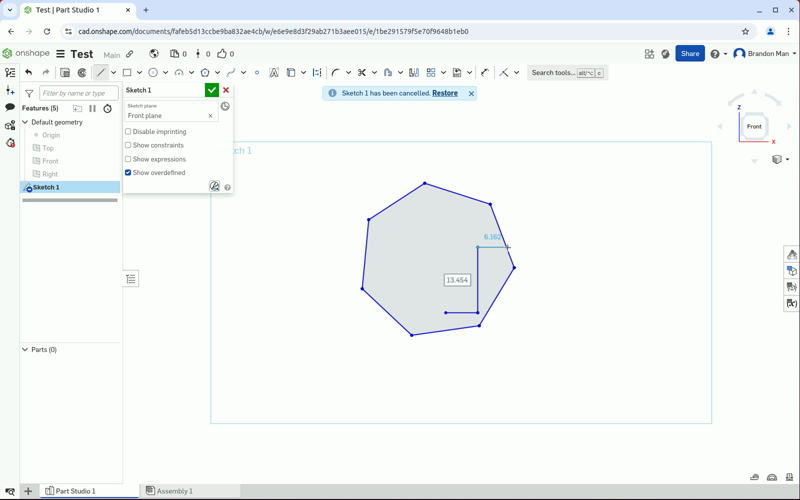
mouse_move(445, 247)
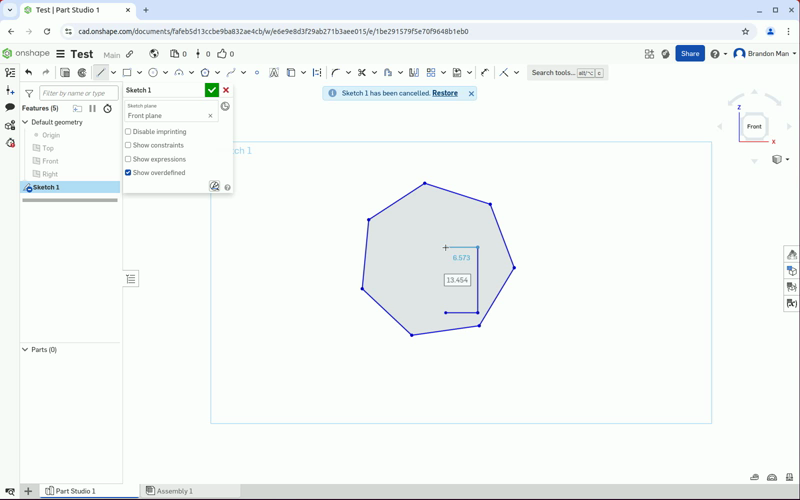
click(445, 247)
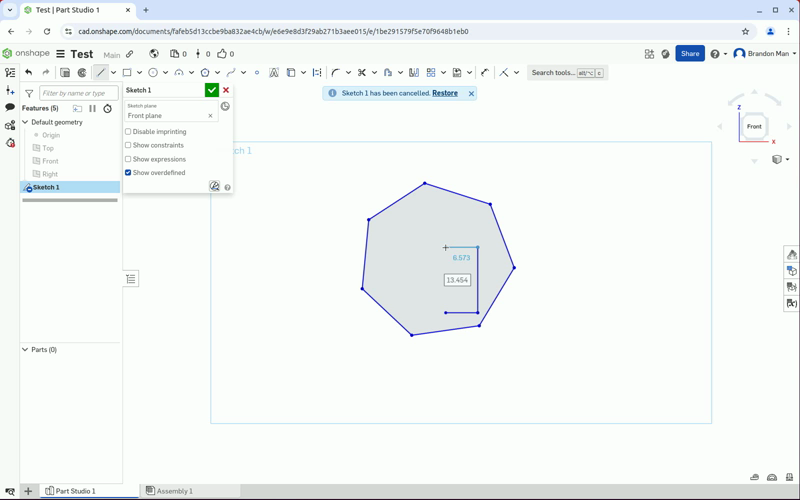
key_up(shift)
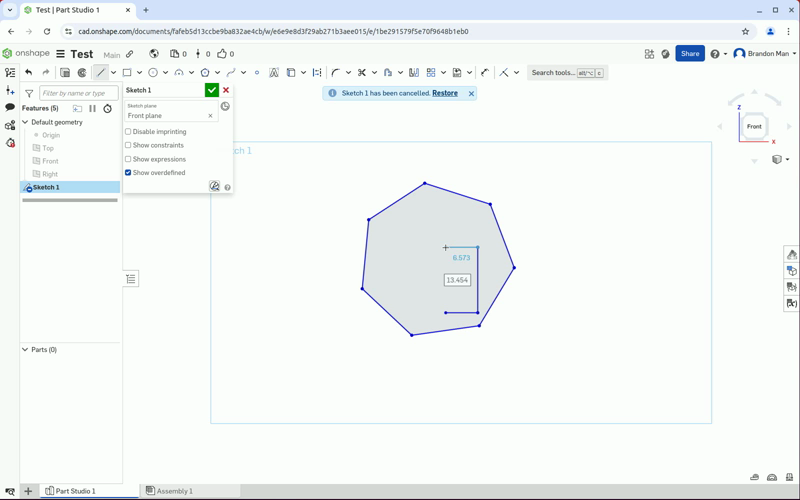
key_down(shift)
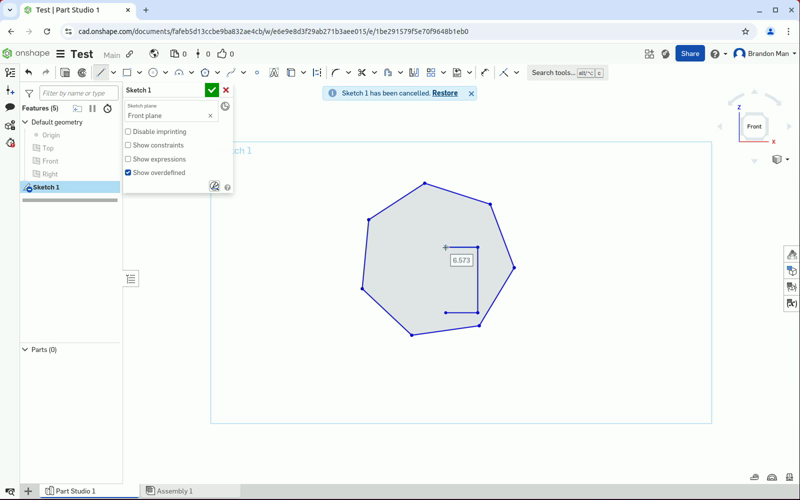
mouse_move(445, 312)
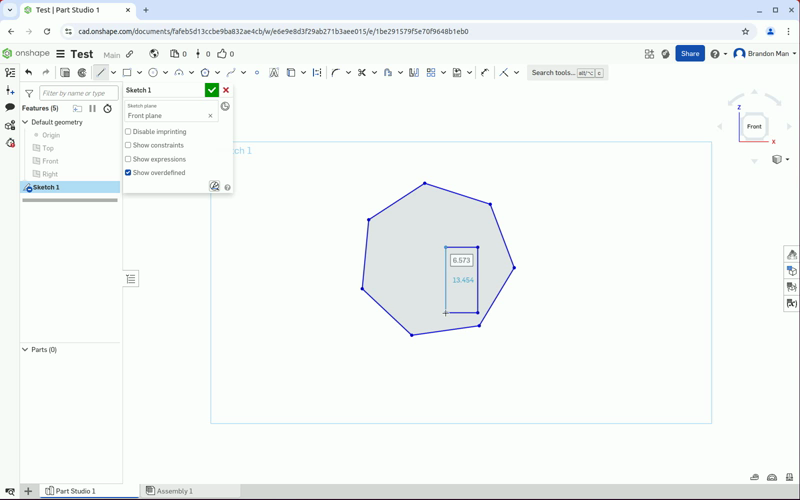
key_up(shift)
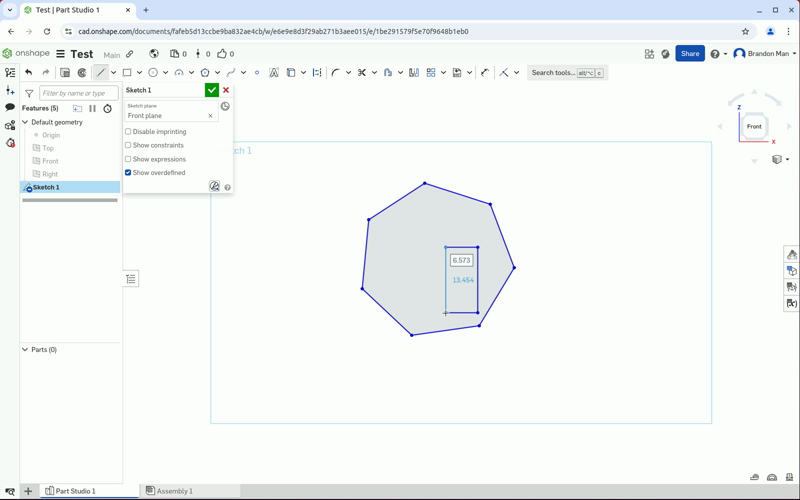
click(445, 312)
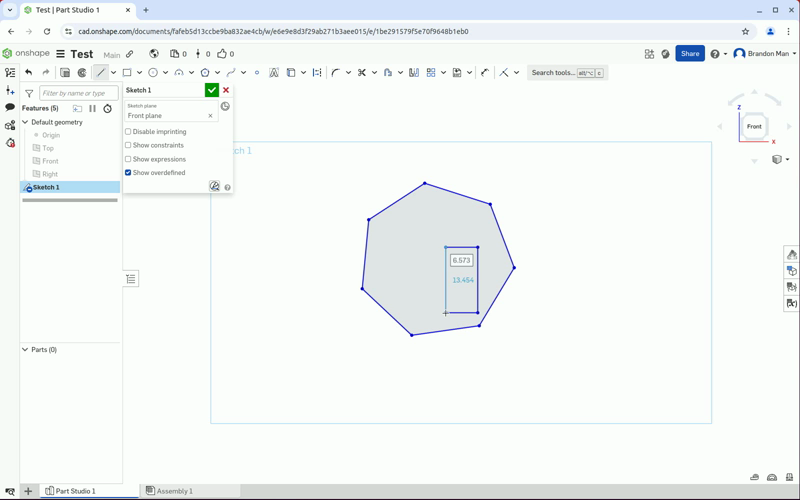
key(esc)
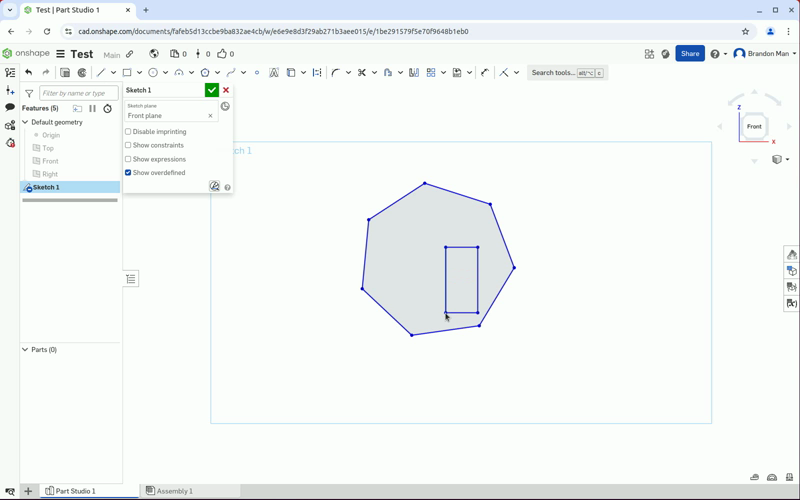
mouse_move(397, 276)
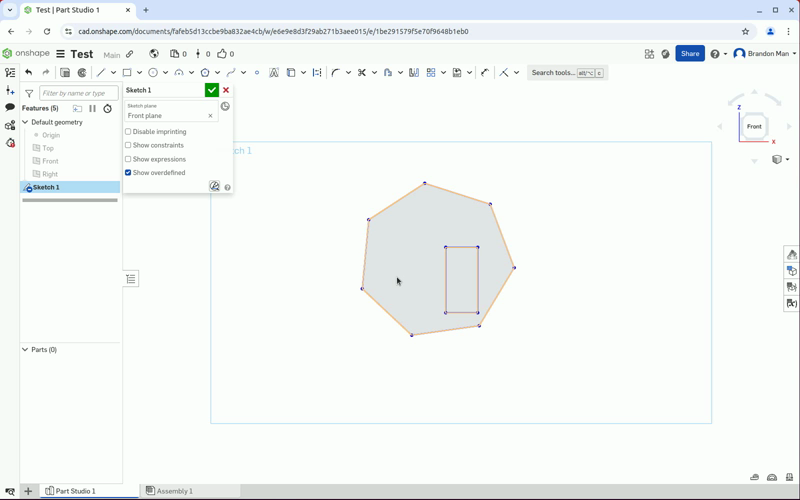
click(397, 276)
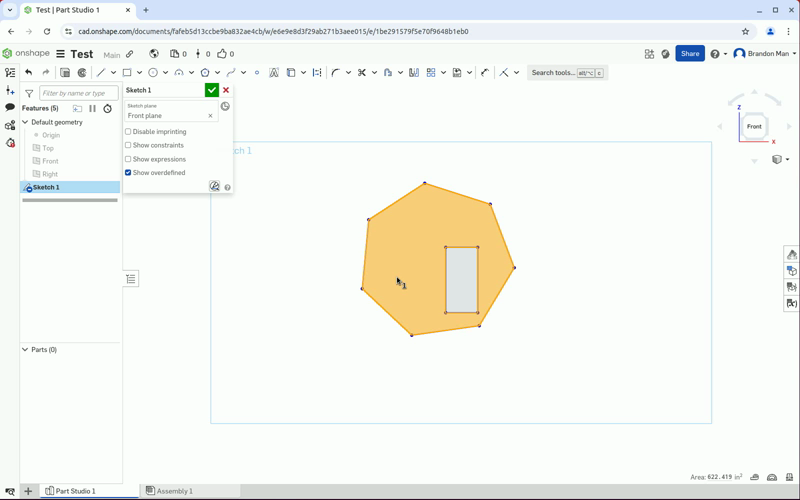
mouse_move(73, 352)
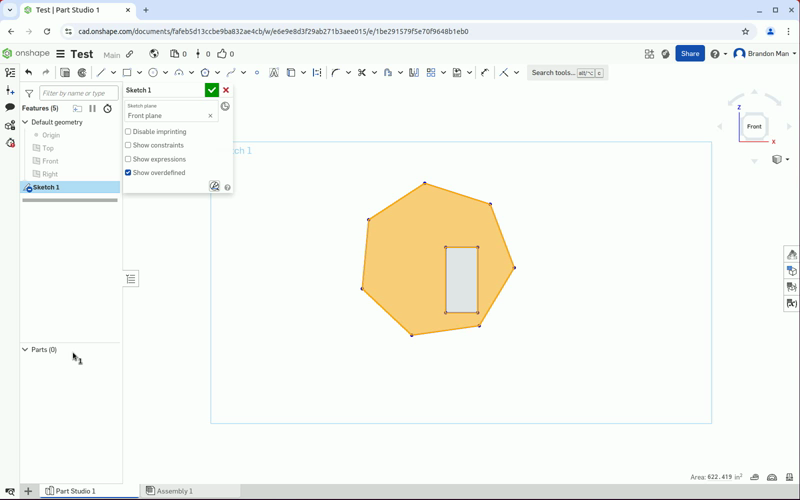
key(shift+y)
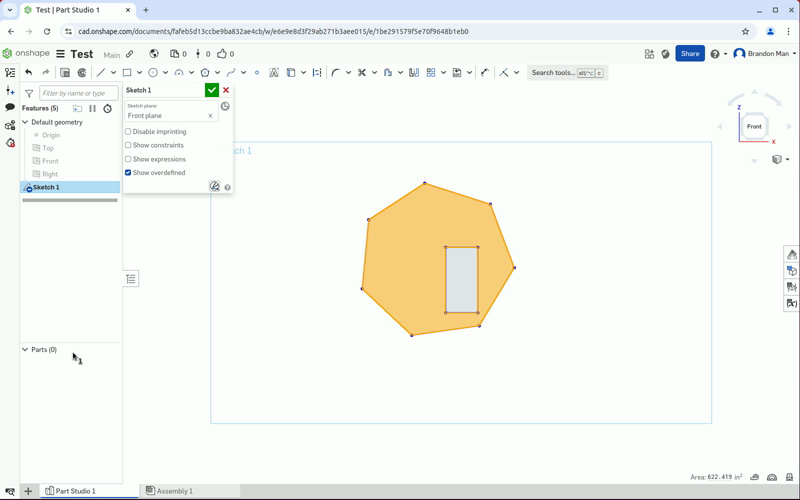
key(shift+e)
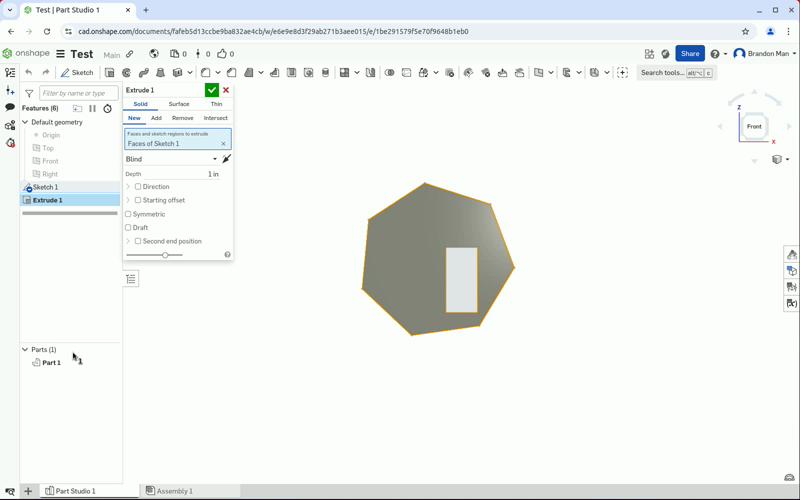
mouse_move(143, 106)
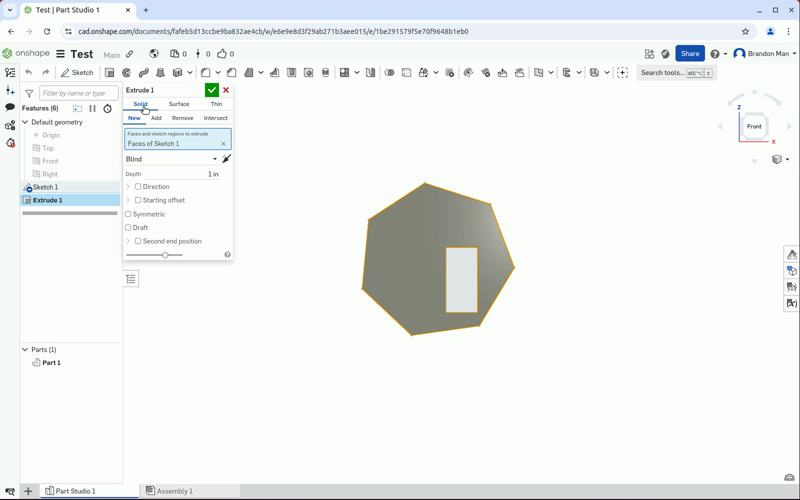
click(143, 106)
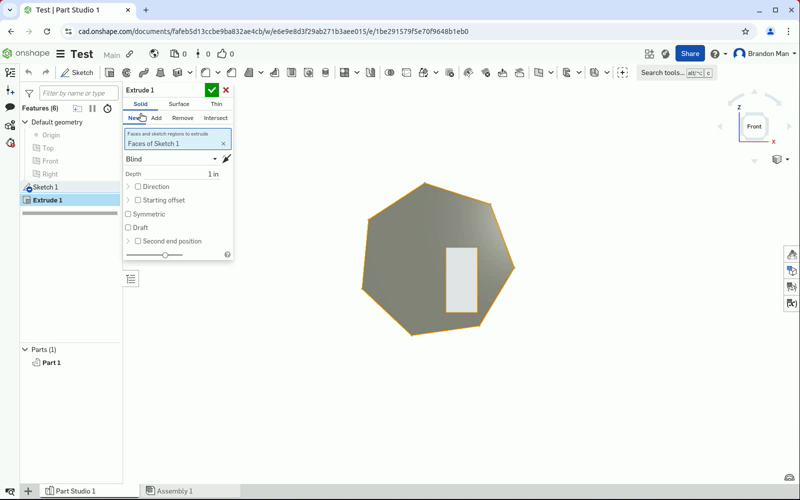
mouse_move(137, 120)
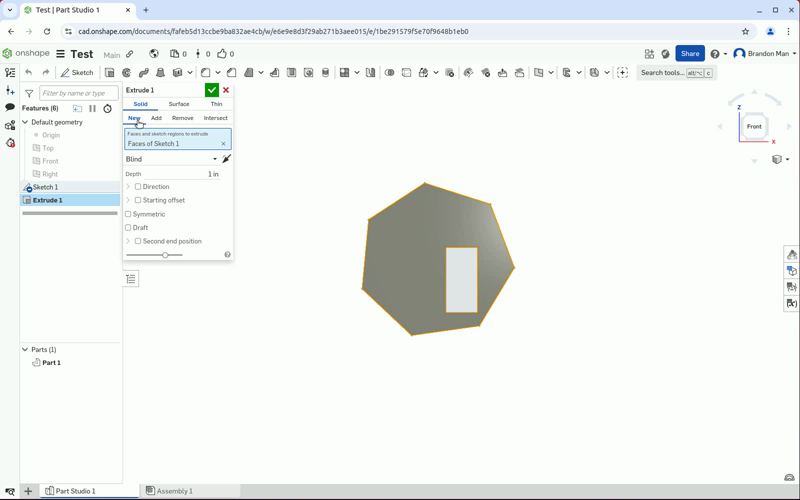
click(137, 120)
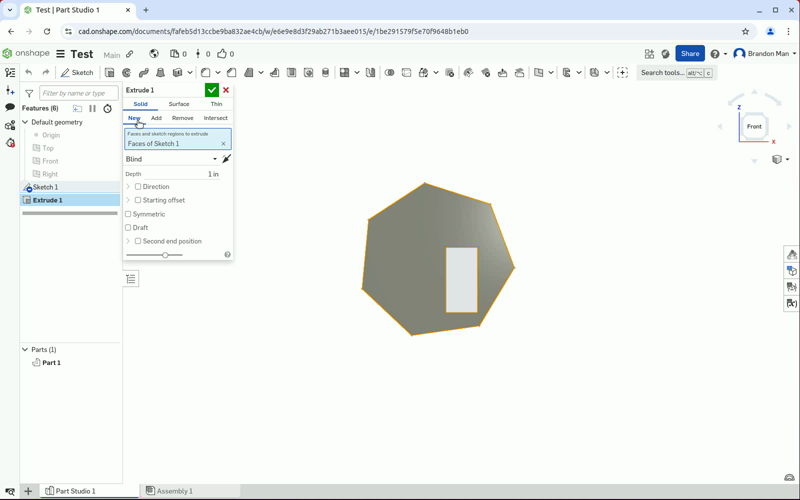
key(tab, 4)
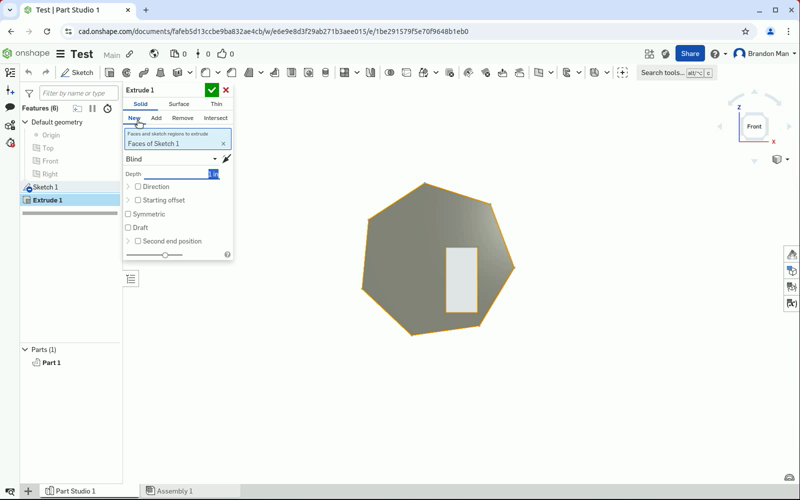
text(-23.108)
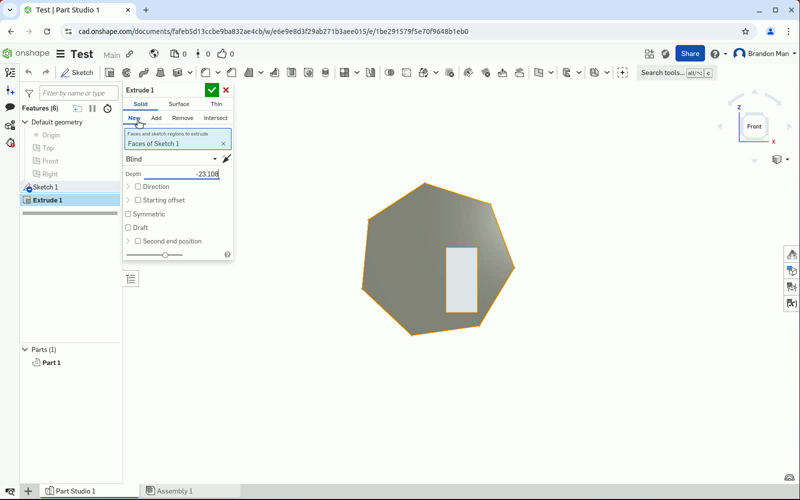
key(enter)
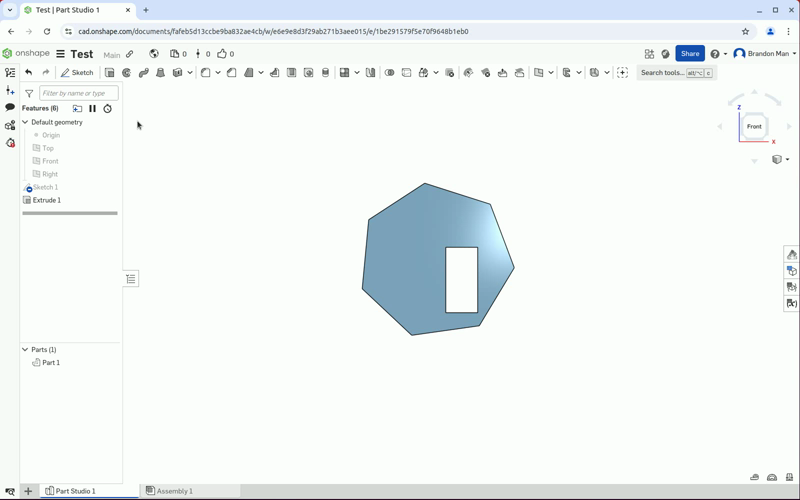
key(shift+h)
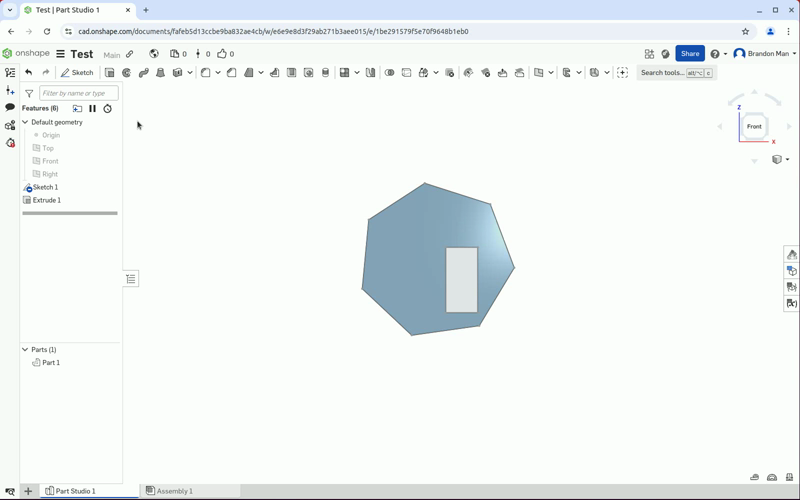
key(shift+h)
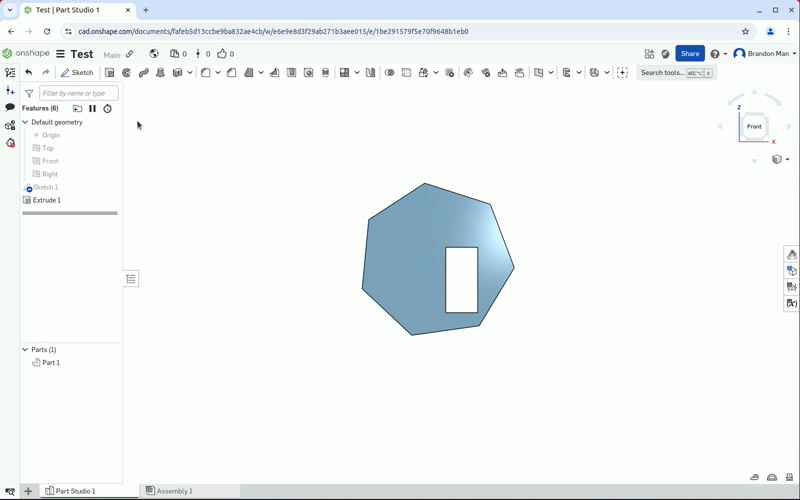
mouse_move(73, 189)
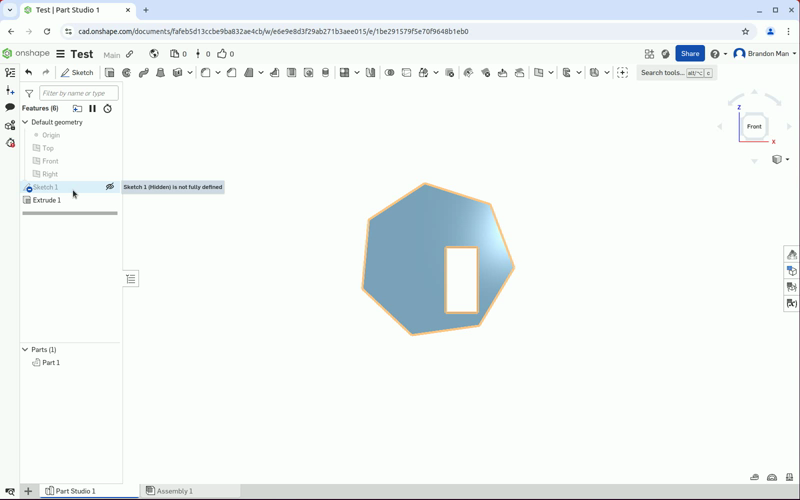
click(73, 189)
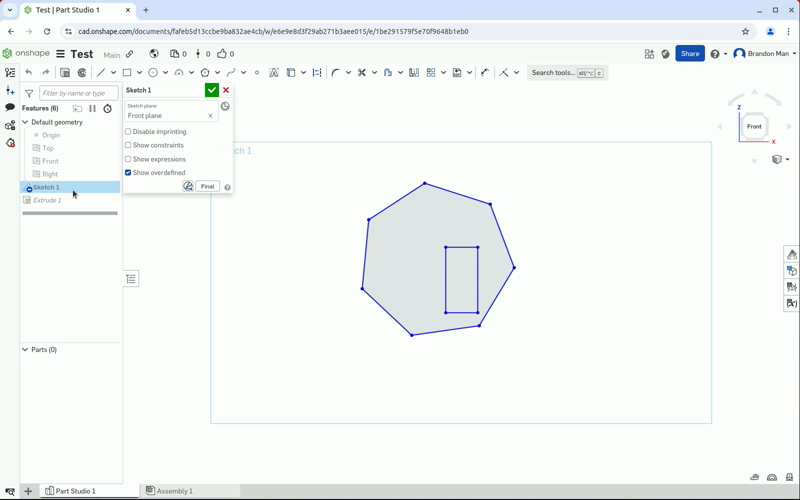
mouse_move(229, 92)
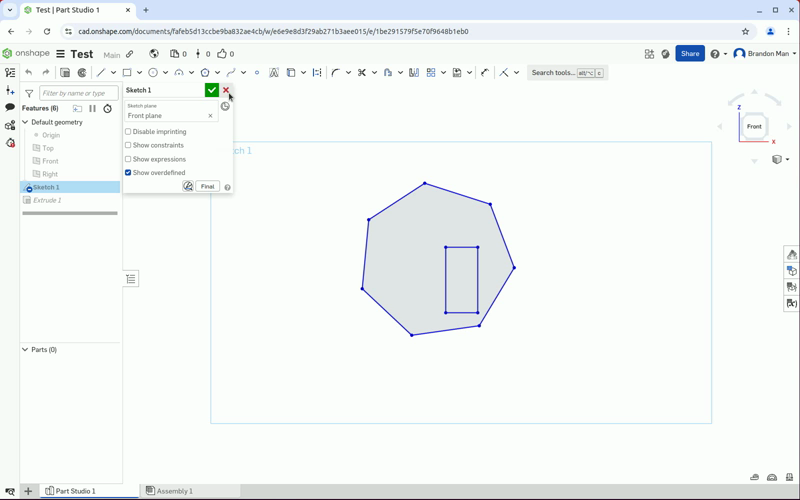
click(229, 92)
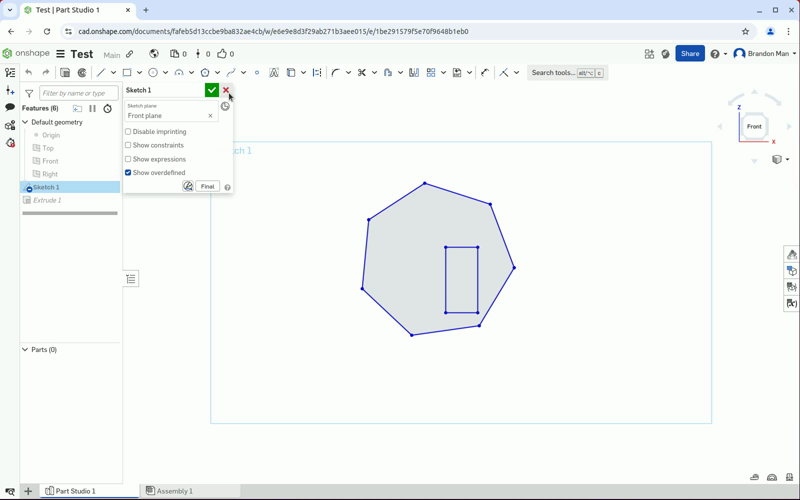
key(shift+s)
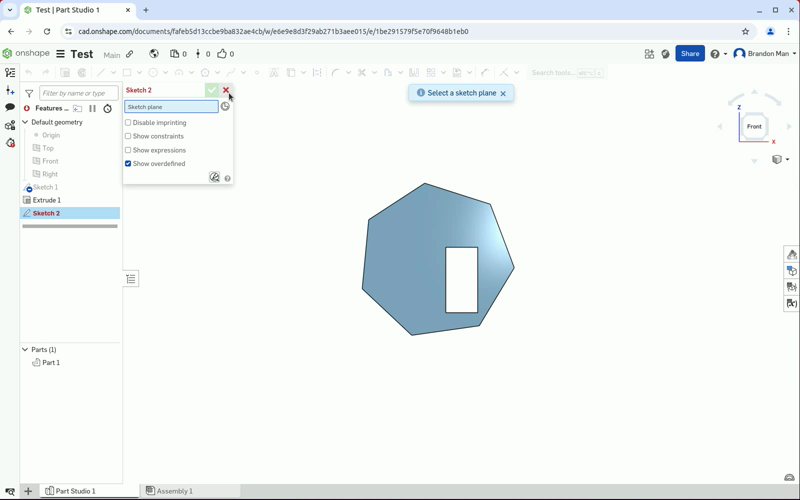
mouse_move(73, 163)
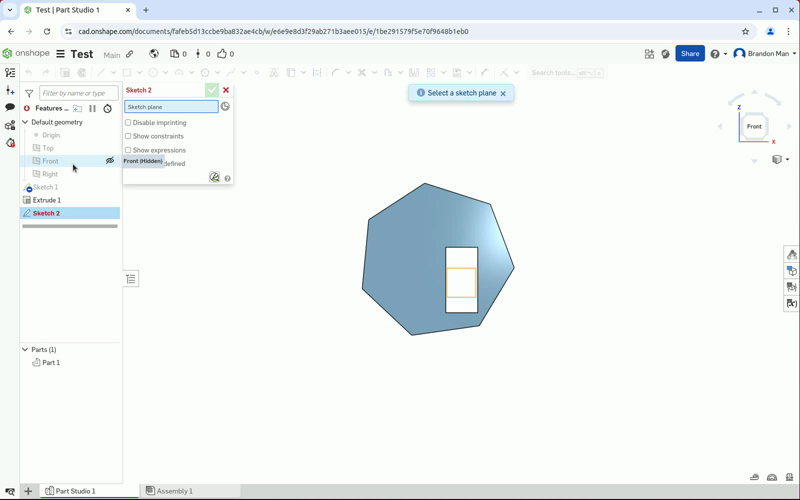
click(73, 163)
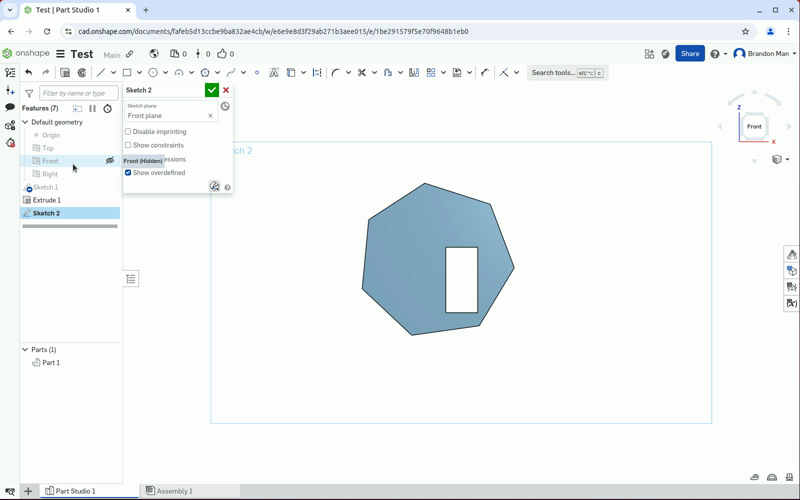
mouse_move(73, 352)
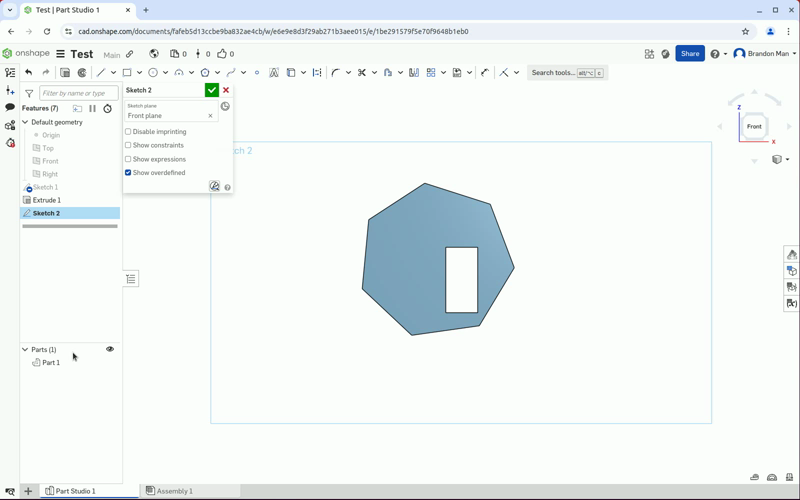
key(y)
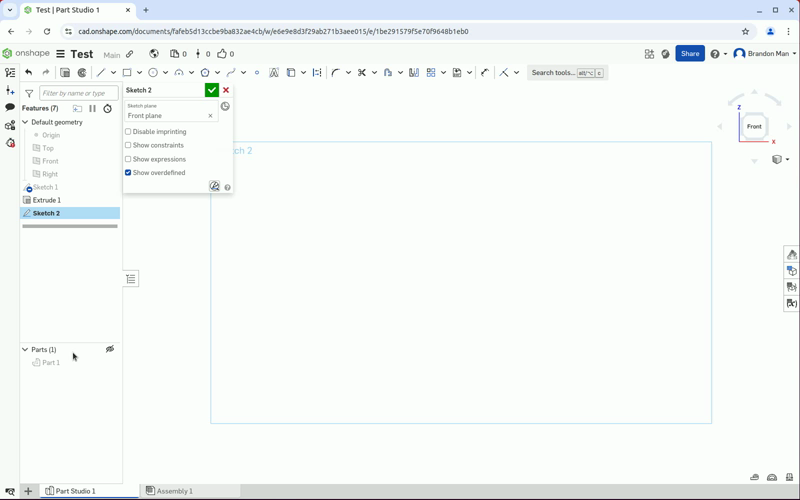
key(l)
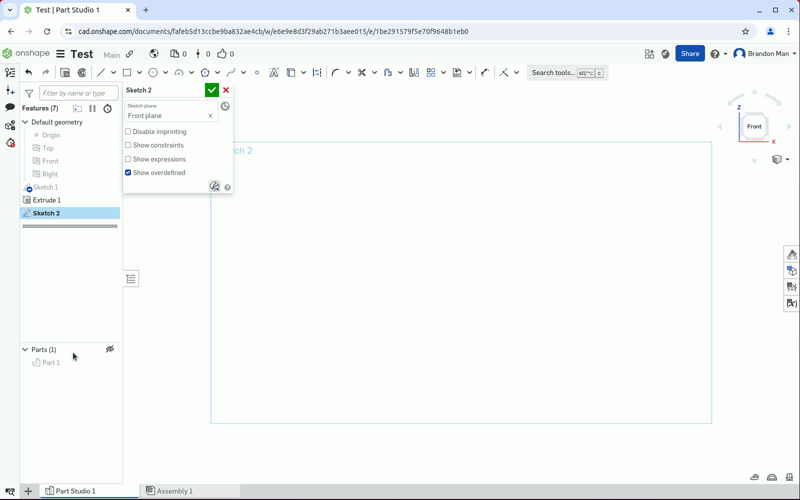
key_down(shift)
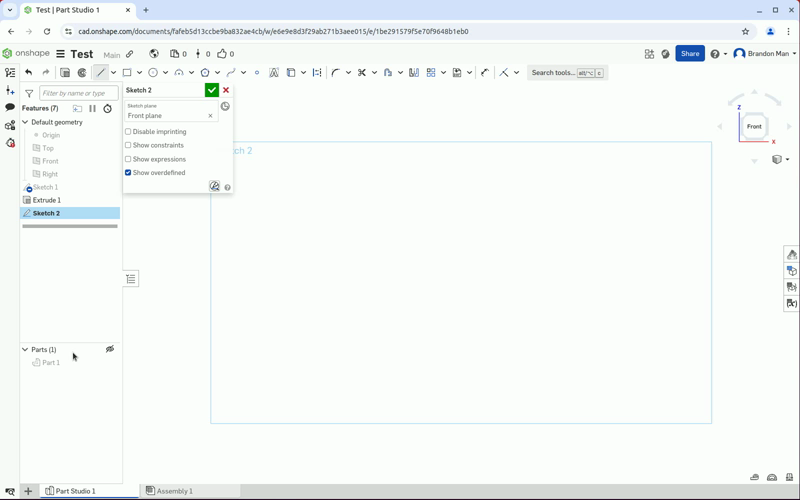
mouse_move(445, 313)
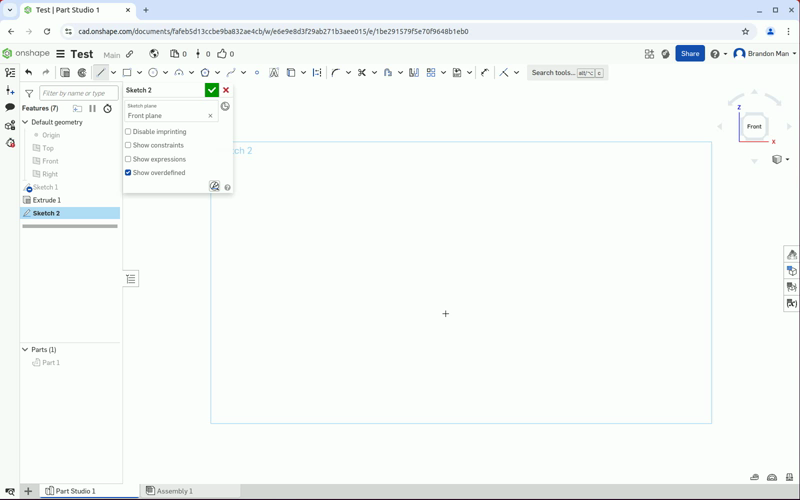
click(445, 313)
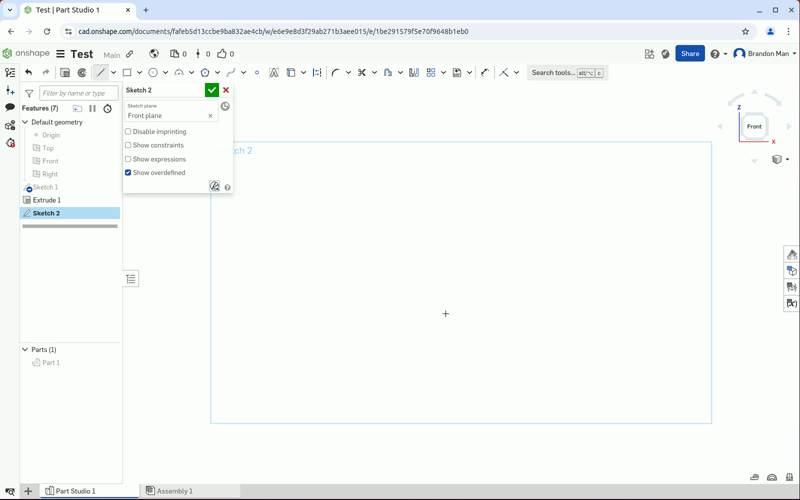
key_up(shift)
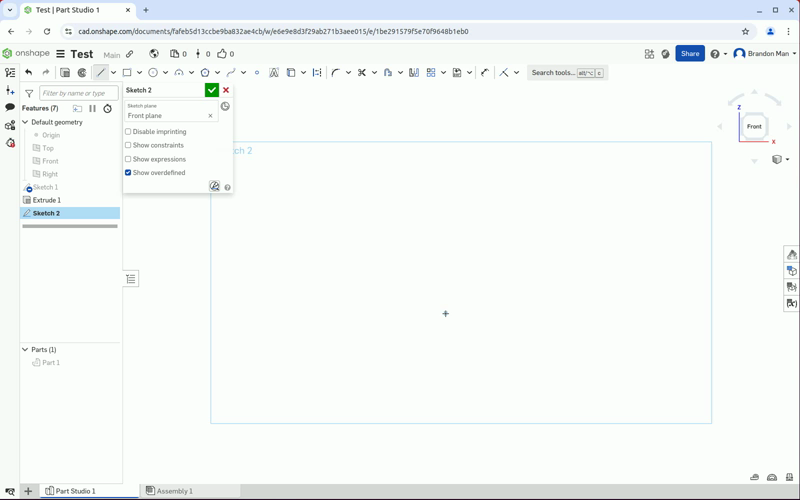
key_down(shift)
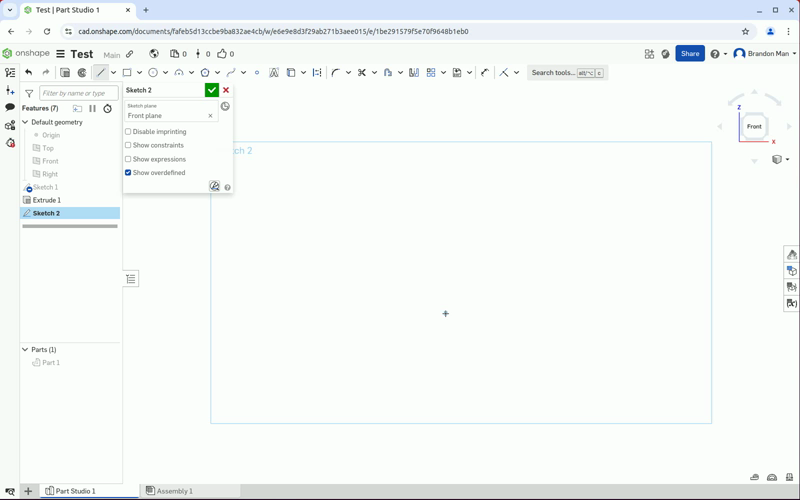
mouse_move(475, 313)
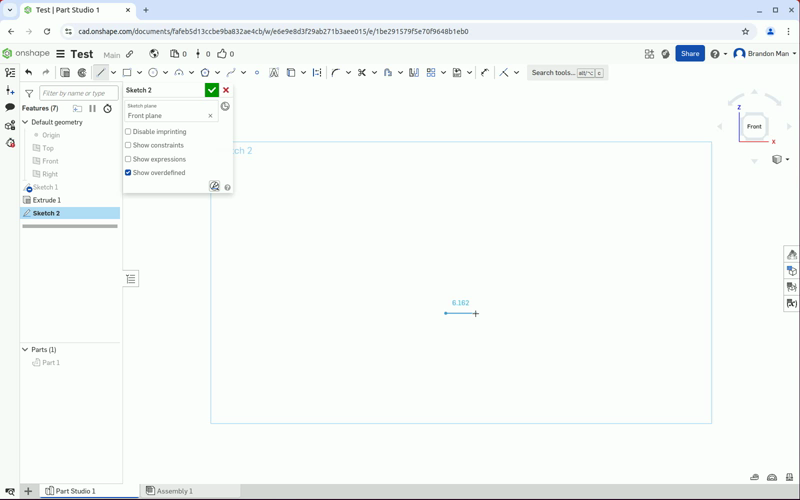
mouse_move(478, 313)
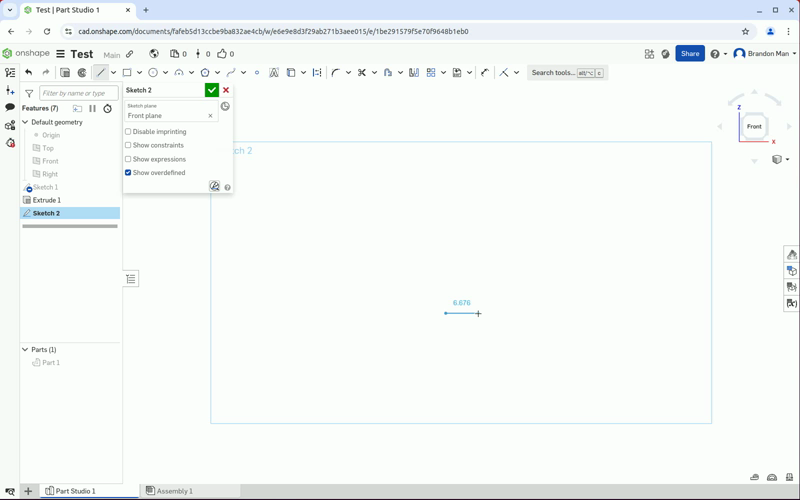
click(478, 313)
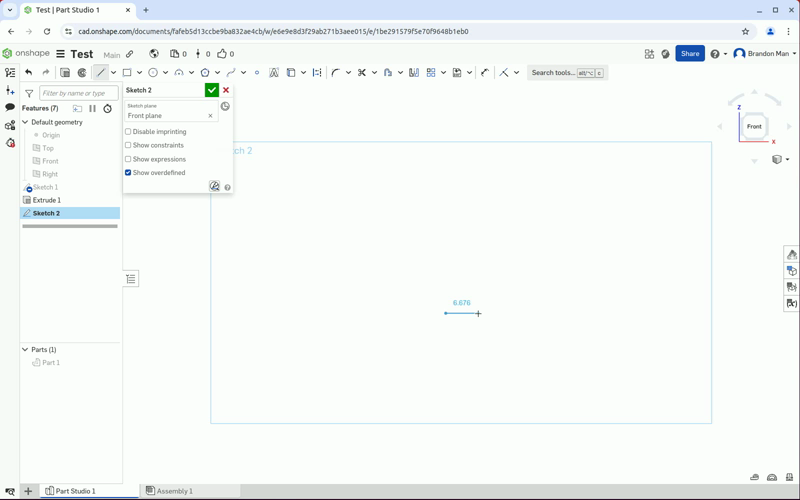
key_up(shift)
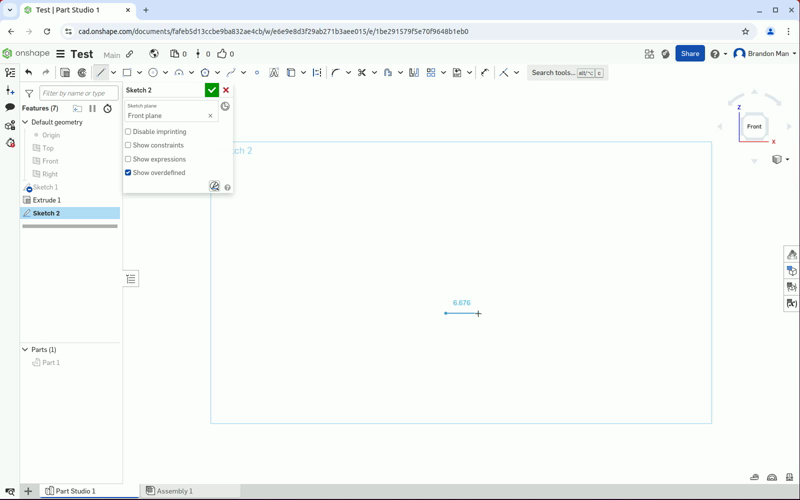
key_down(shift)
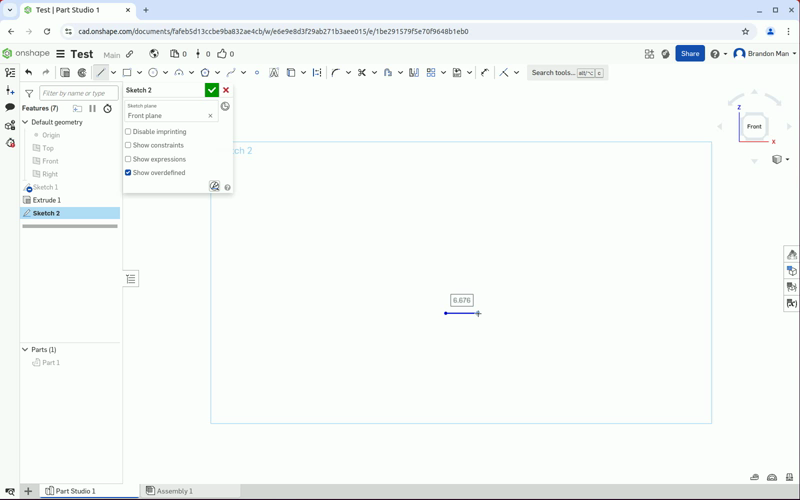
mouse_move(478, 246)
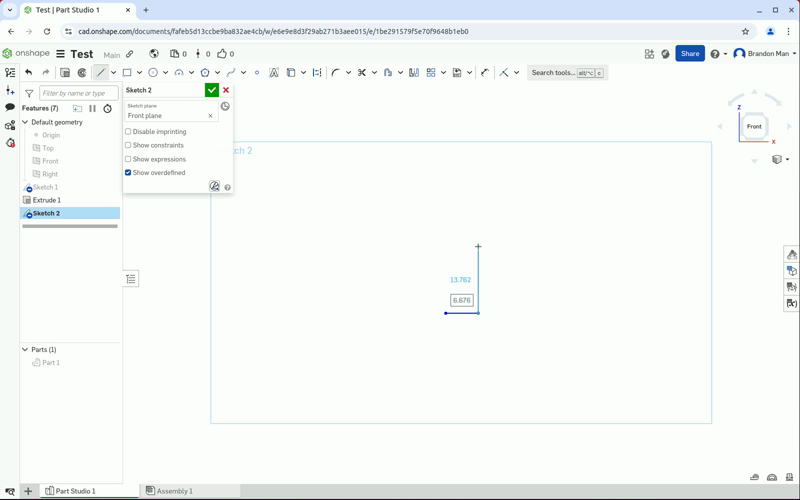
click(478, 246)
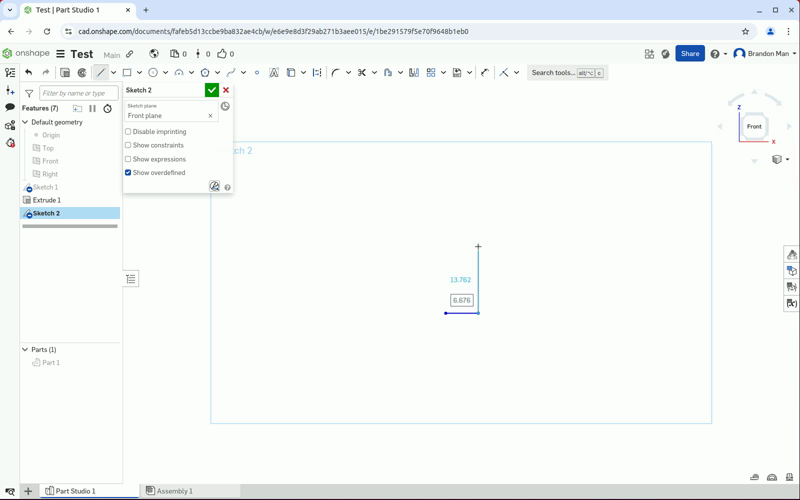
key_up(shift)
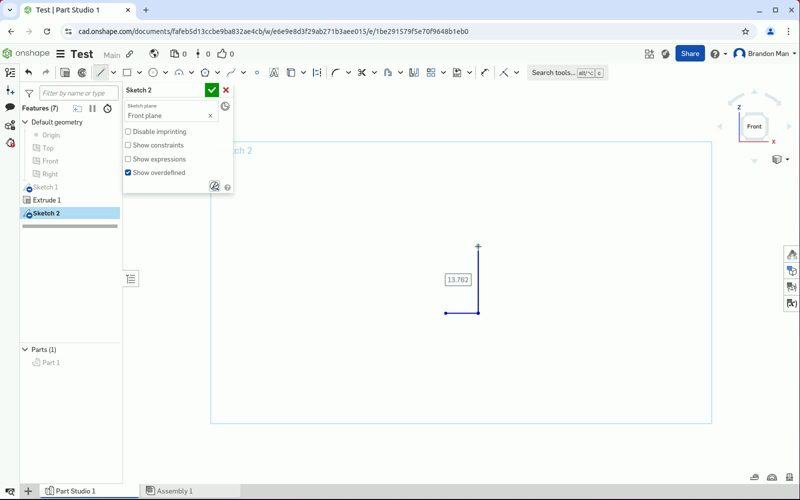
key_down(shift)
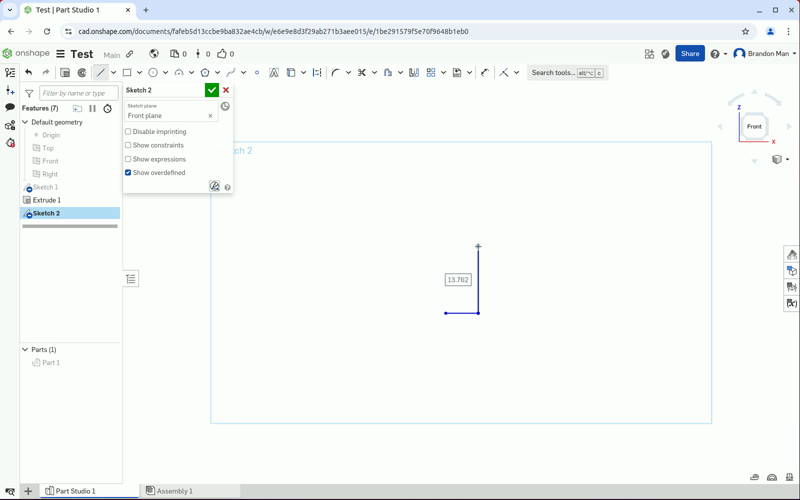
mouse_move(508, 246)
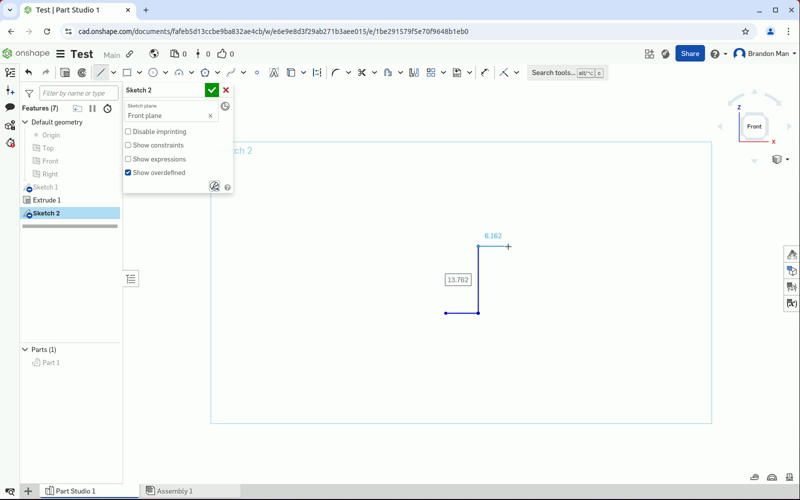
mouse_move(445, 246)
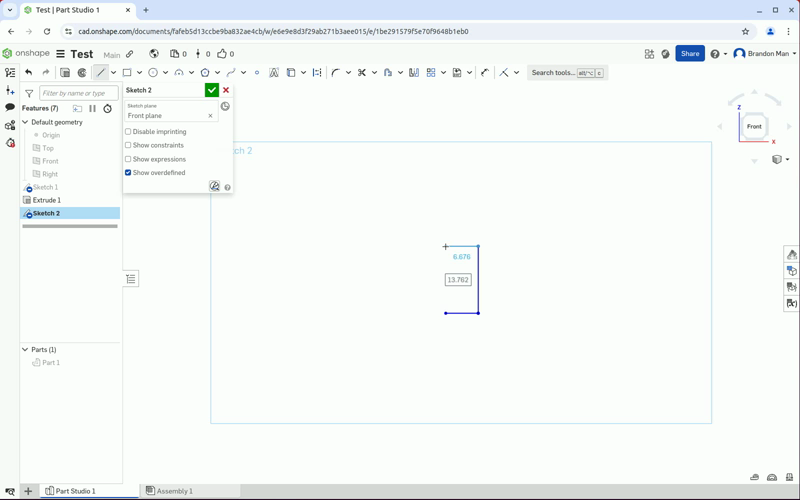
click(445, 246)
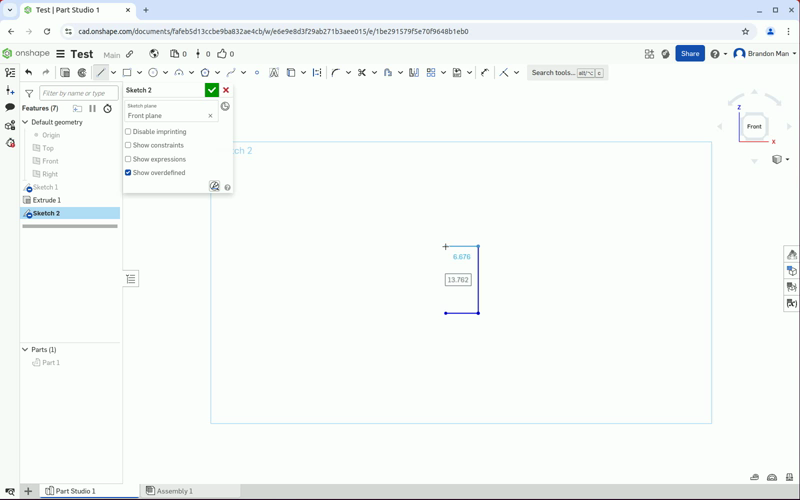
key_up(shift)
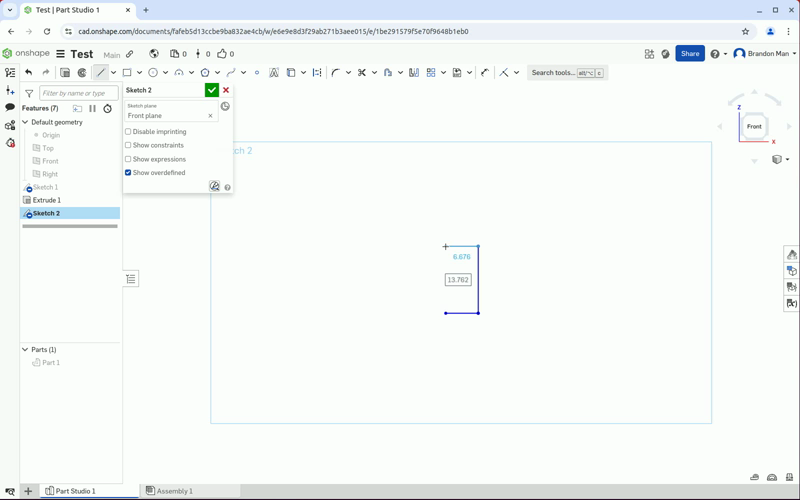
key_down(shift)
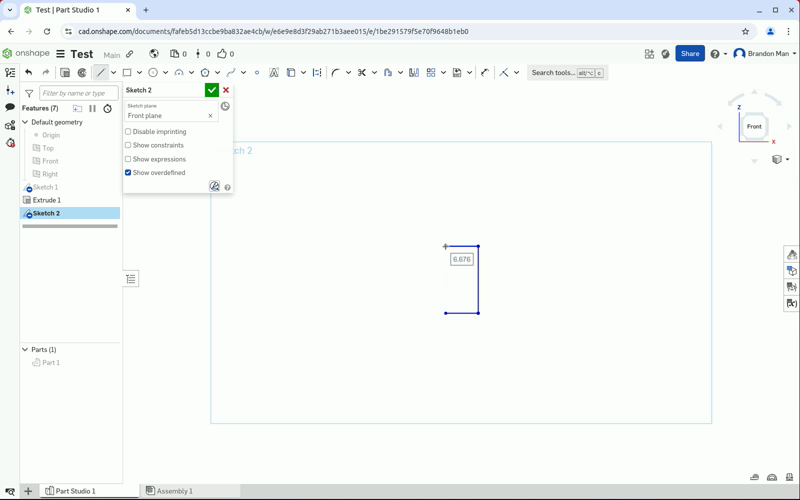
mouse_move(445, 313)
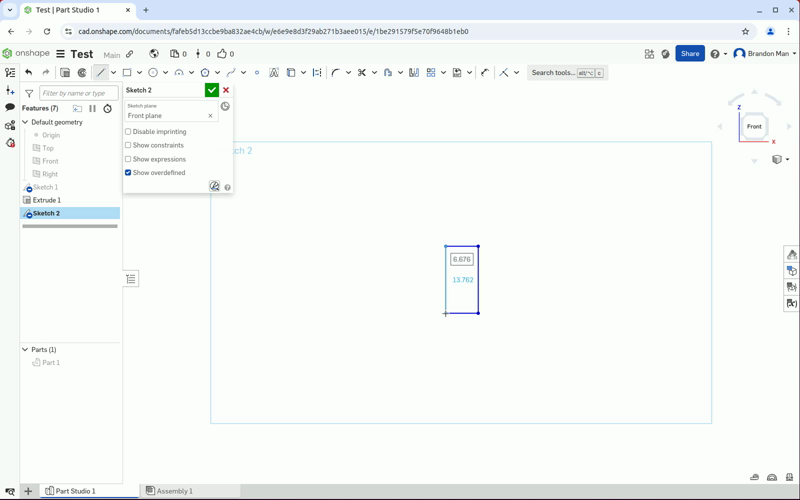
key_up(shift)
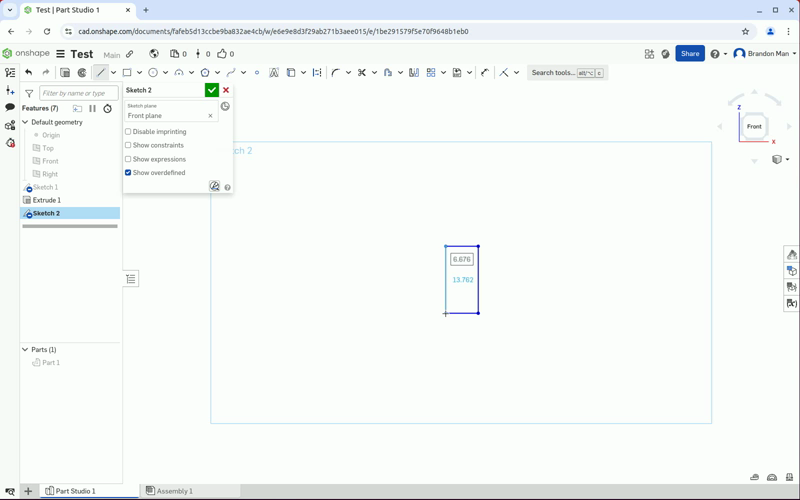
click(445, 313)
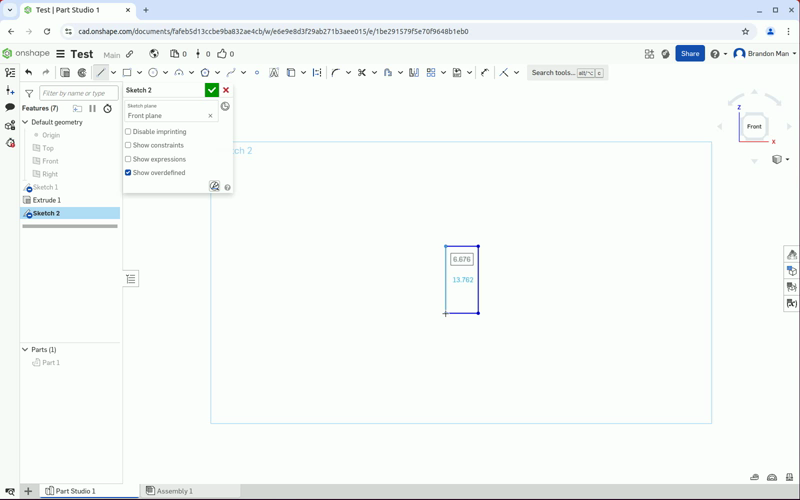
key(esc)
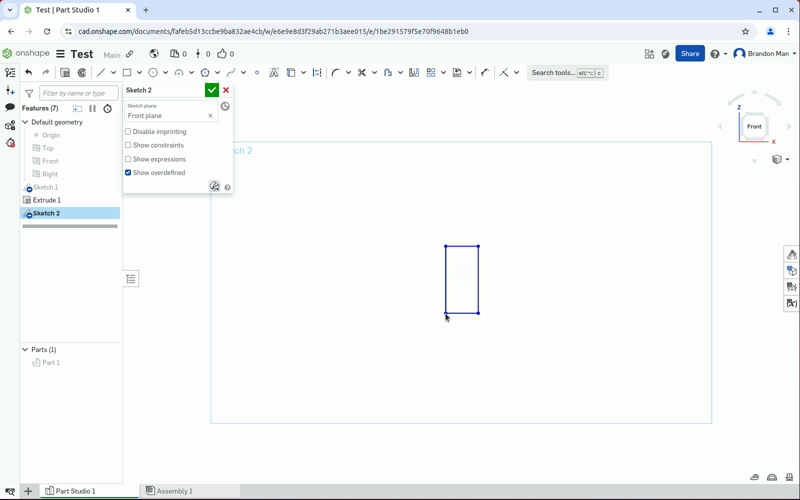
mouse_move(470, 258)
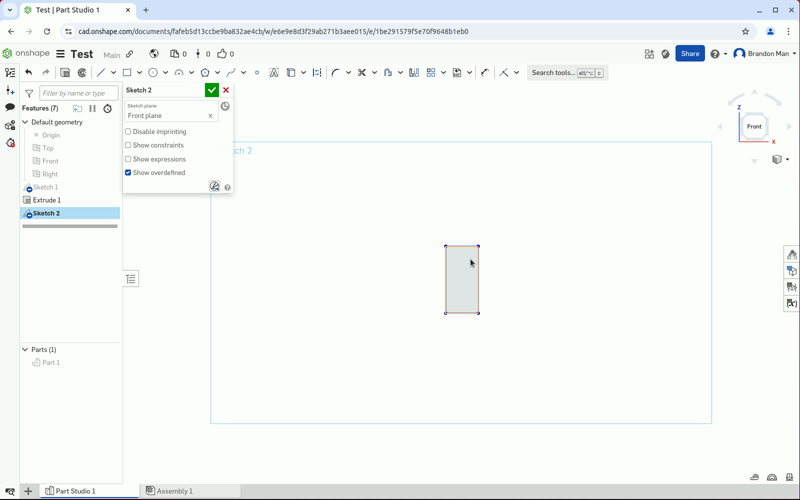
click(470, 258)
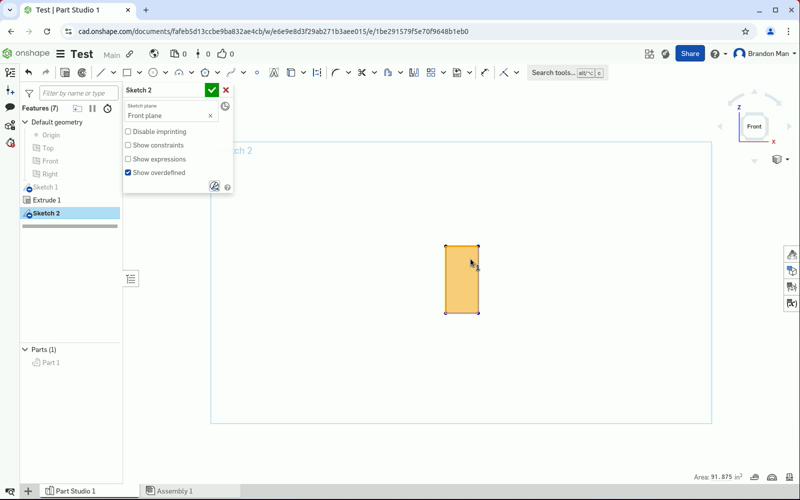
mouse_move(73, 352)
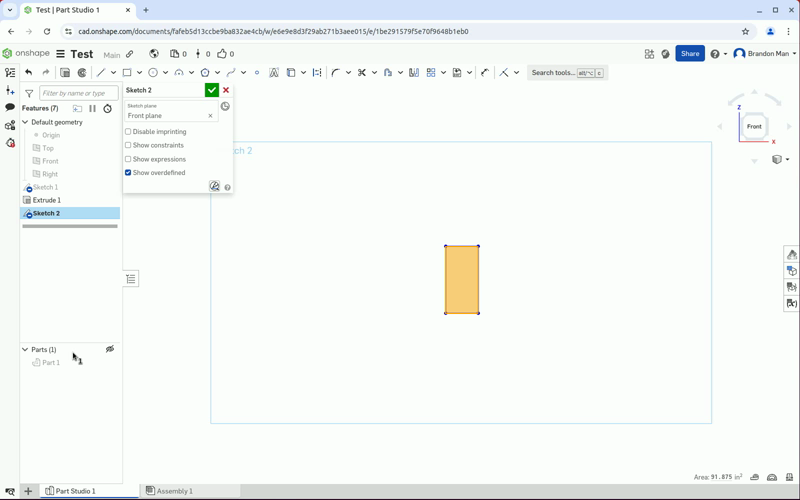
key(shift+y)
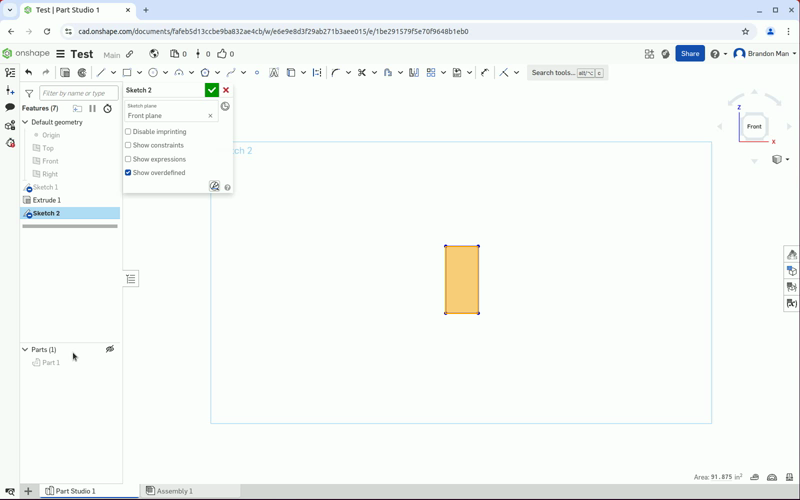
key(shift+e)
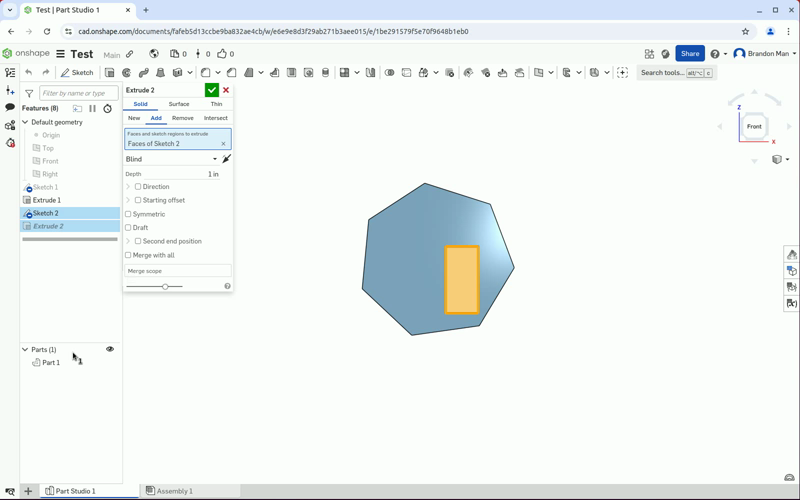
mouse_move(143, 106)
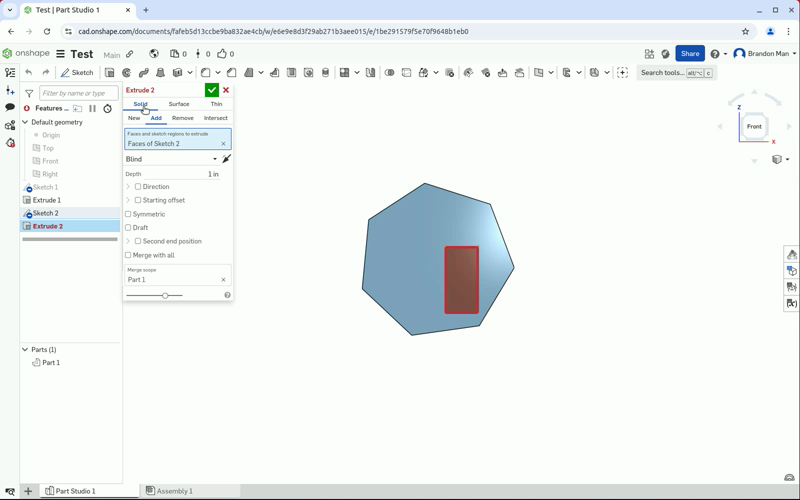
click(143, 106)
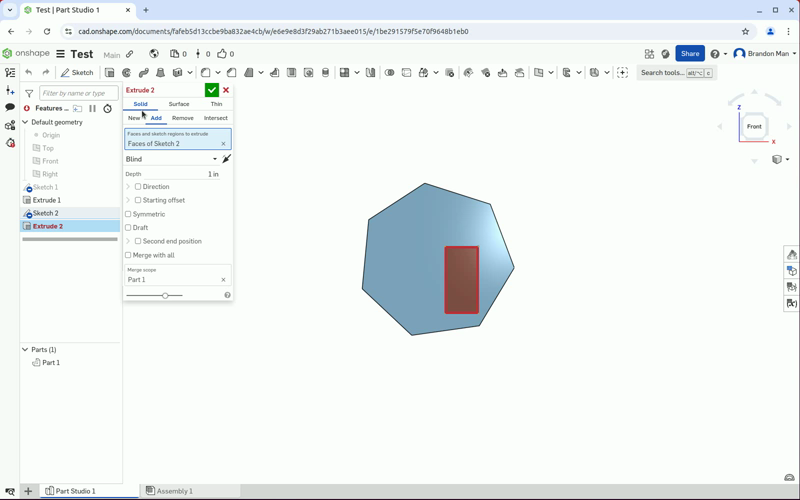
mouse_move(137, 120)
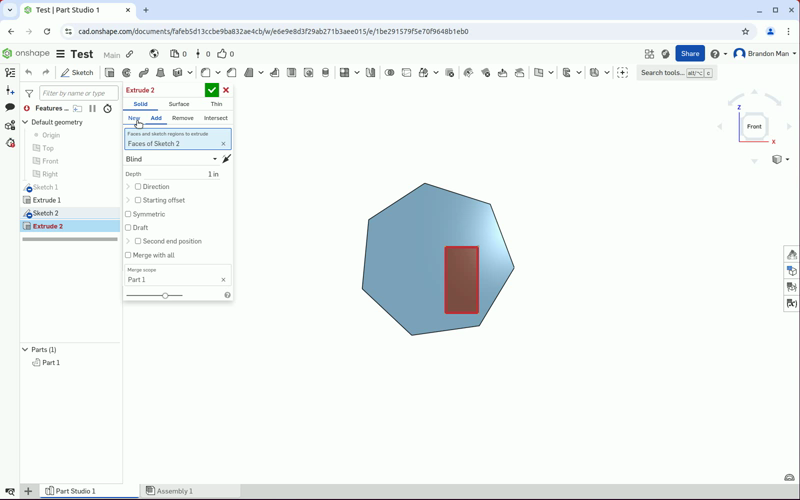
click(137, 120)
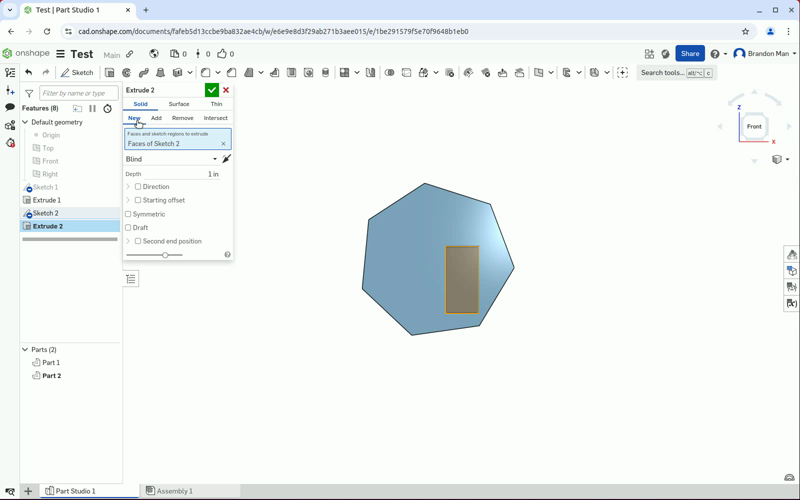
key(tab, 4)
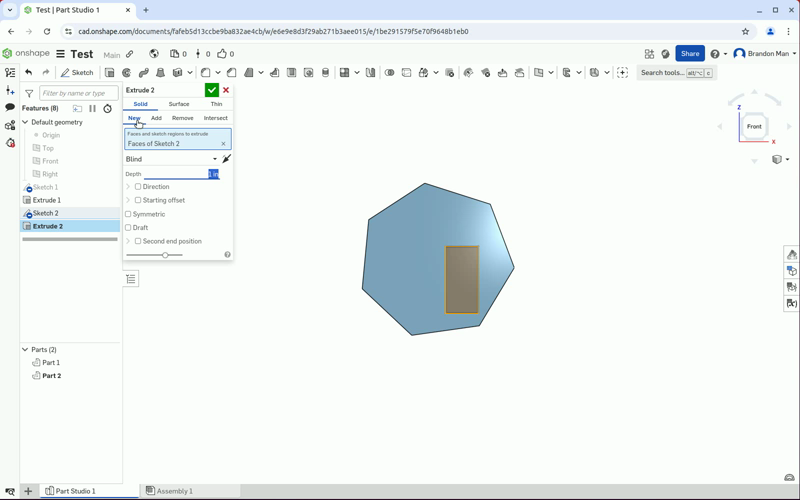
text(-23.108)
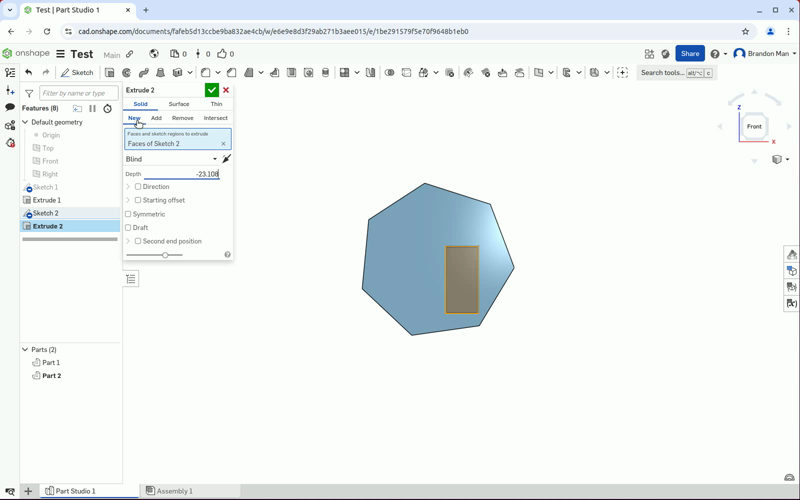
key(enter)
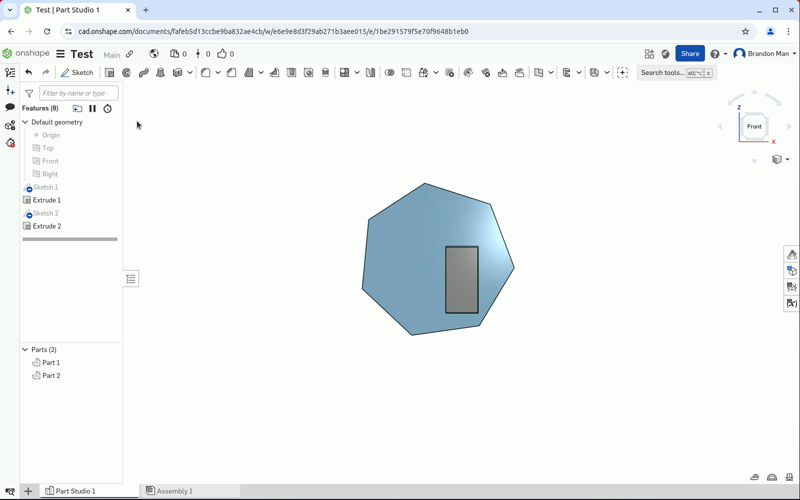
key(shift+h)
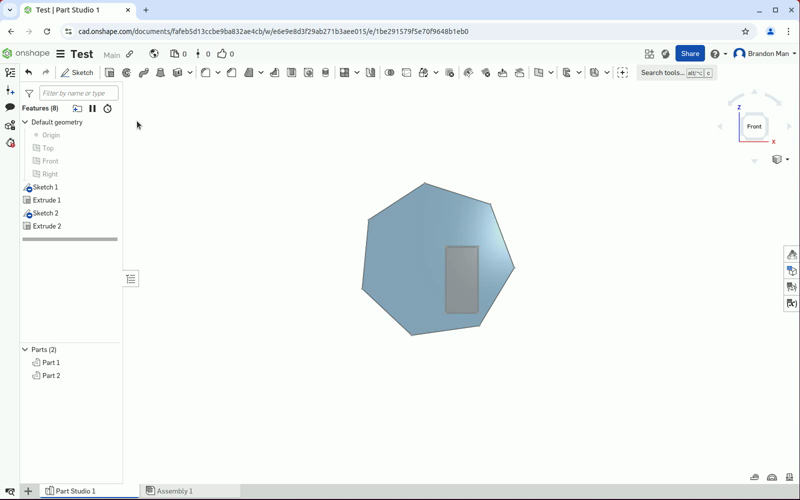
key(shift+h)
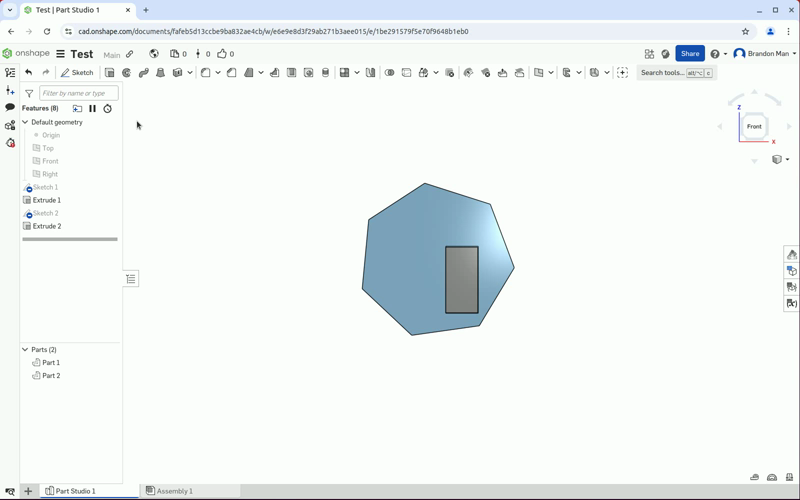
mouse_move(73, 189)
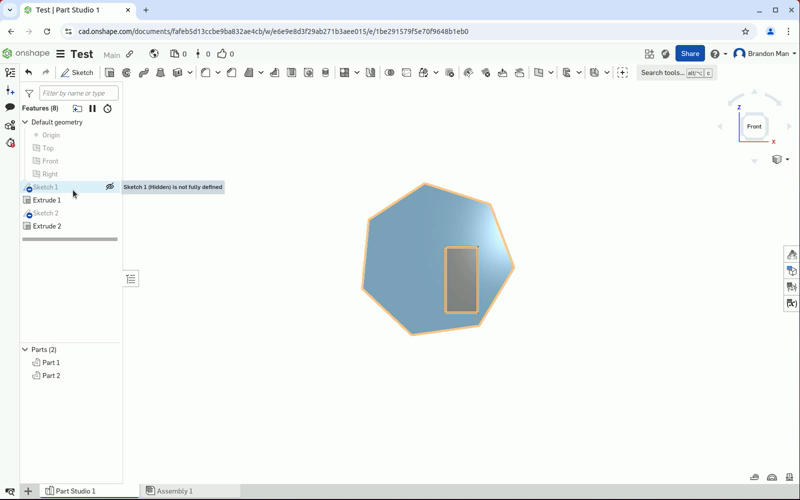
click(73, 189)
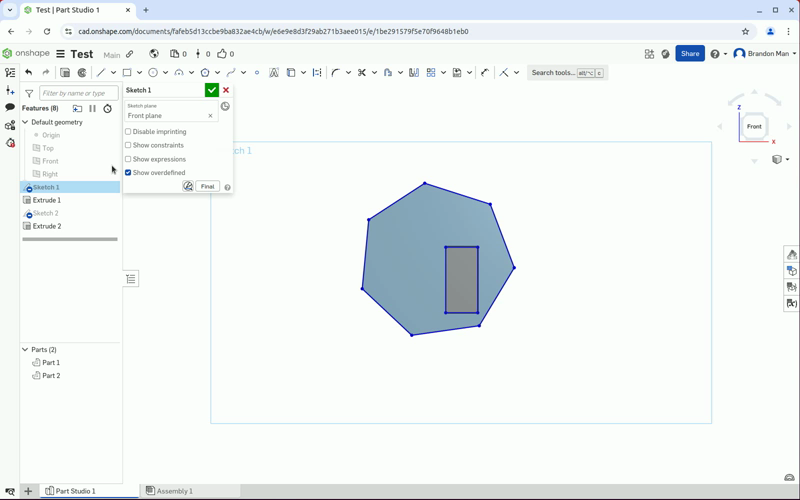
mouse_move(229, 92)
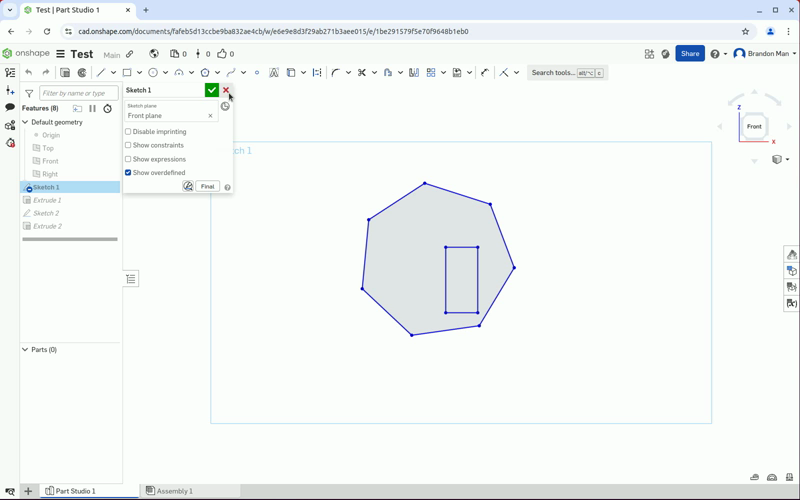
click(229, 92)
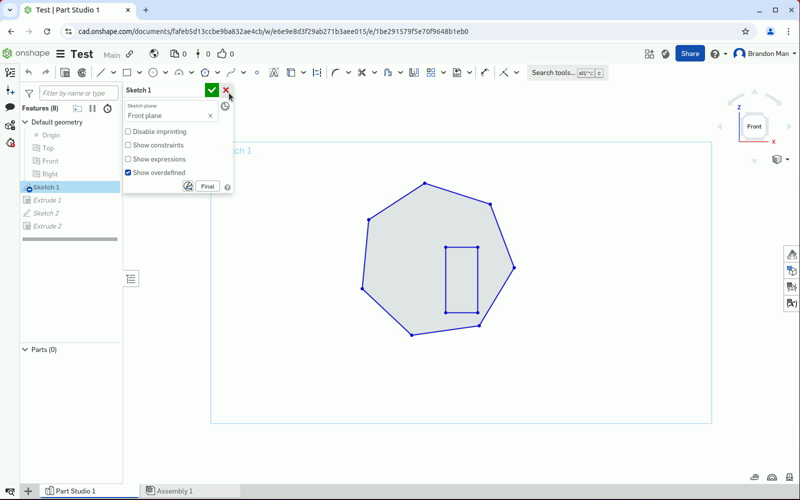
key(shift+s)
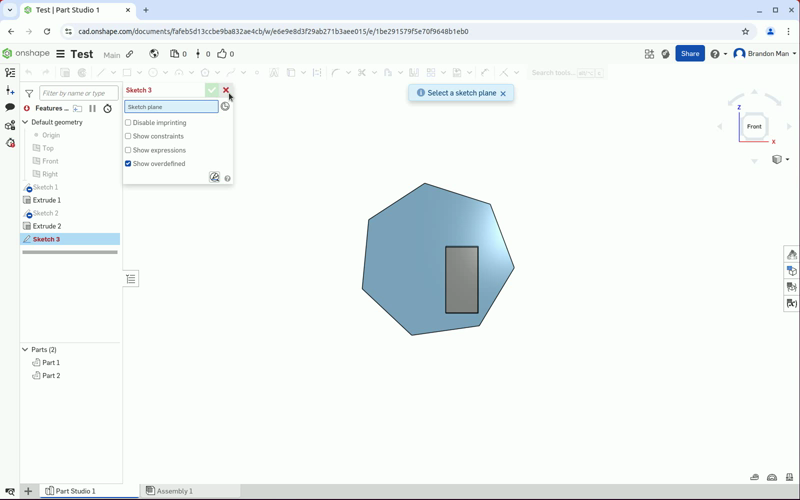
mouse_move(73, 163)
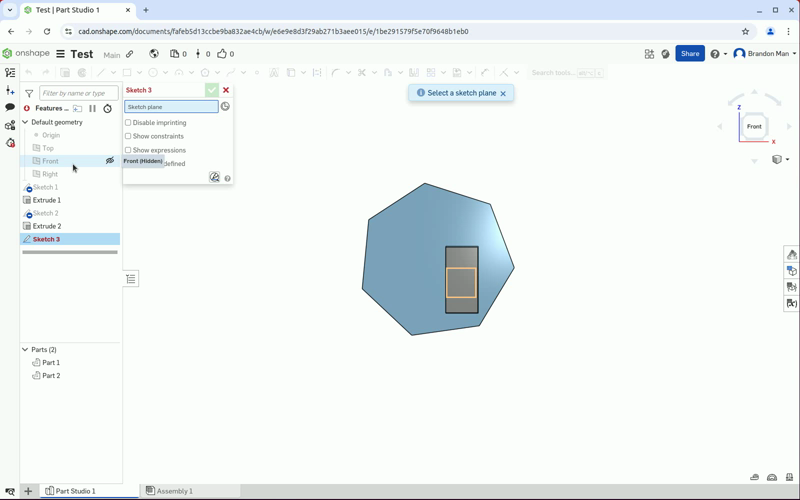
click(73, 163)
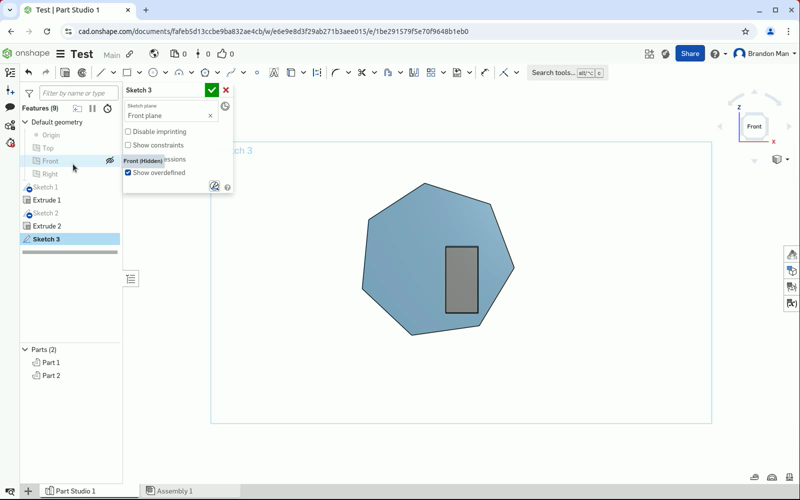
mouse_move(73, 352)
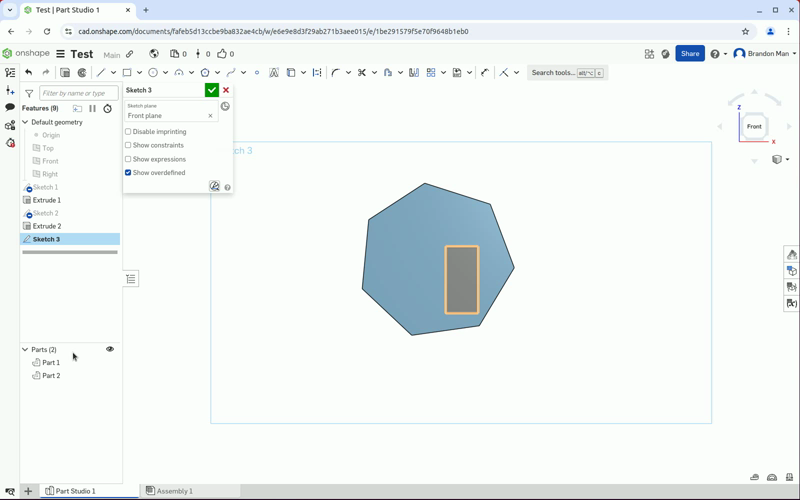
key(y)
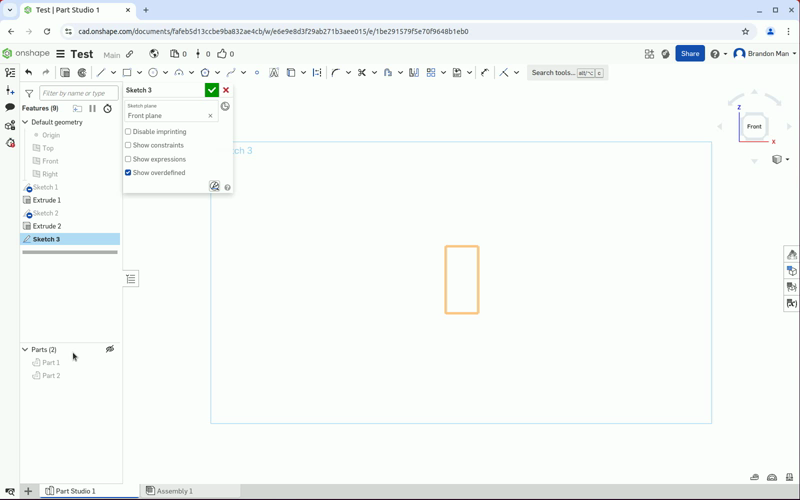
key(c)
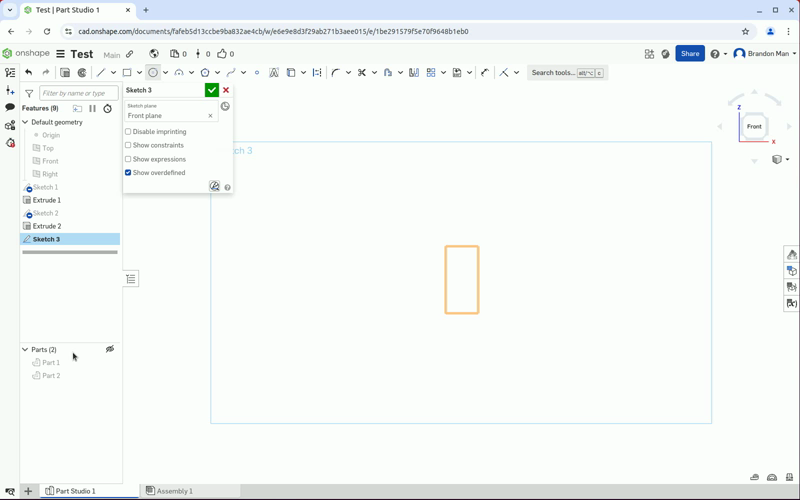
key_down(shift)
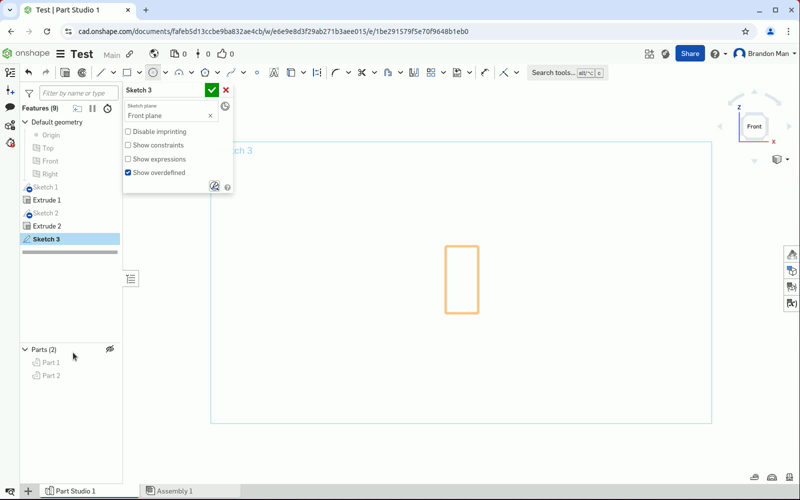
mouse_move(461, 282)
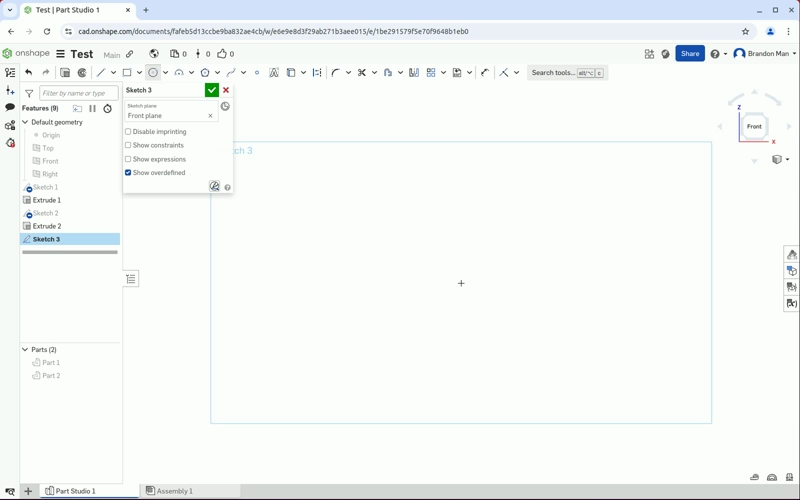
click(461, 282)
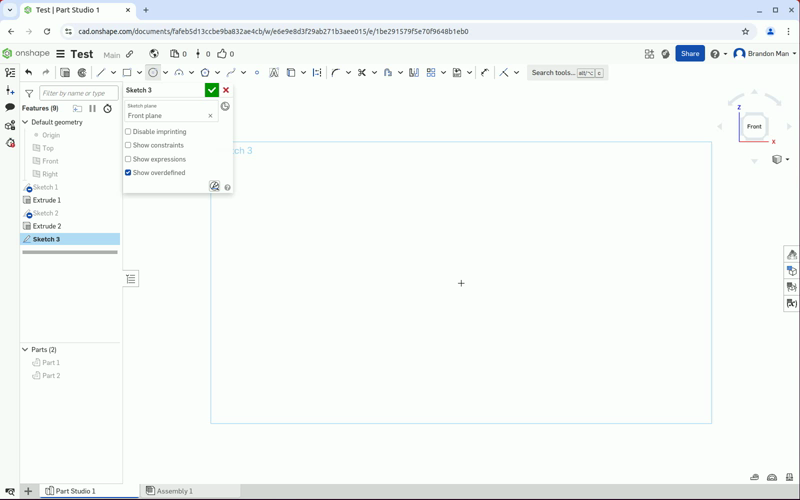
key_up(shift)
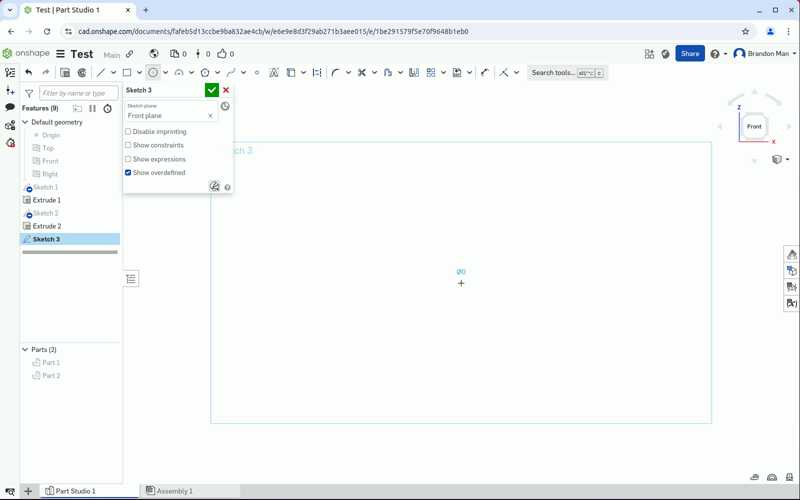
mouse_move(489, 282)
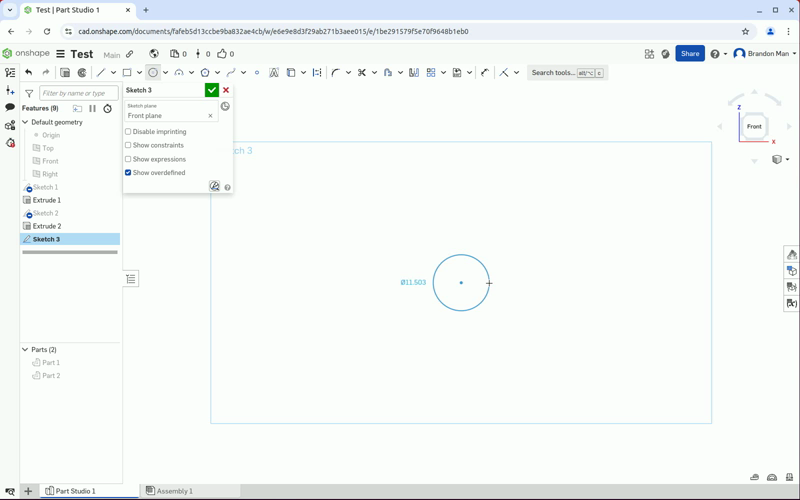
click(489, 282)
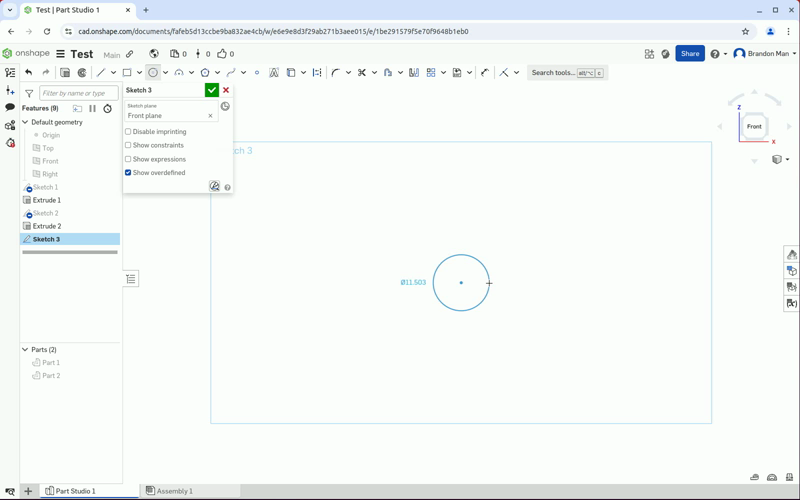
key(esc)
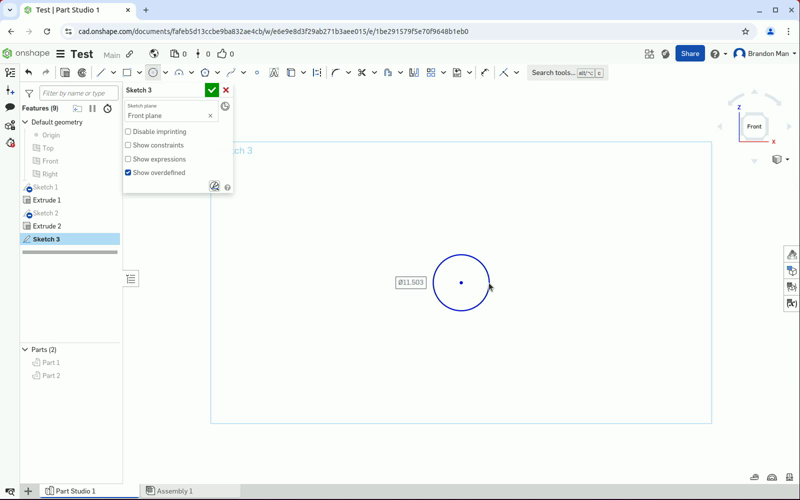
mouse_move(439, 271)
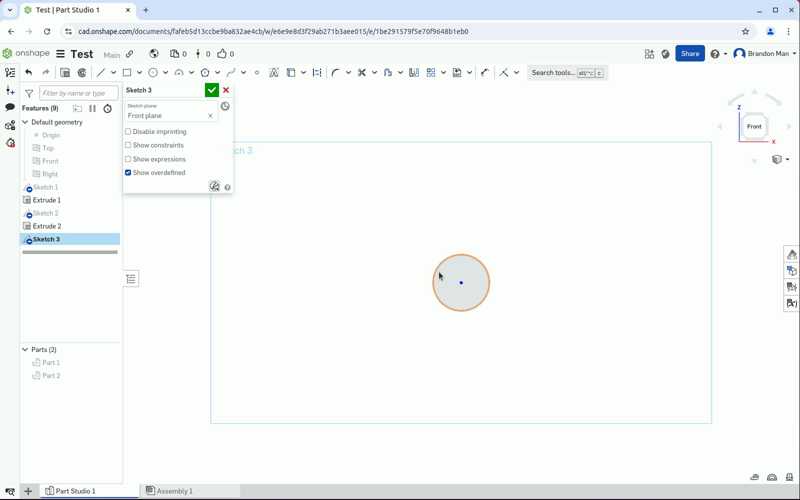
click(439, 271)
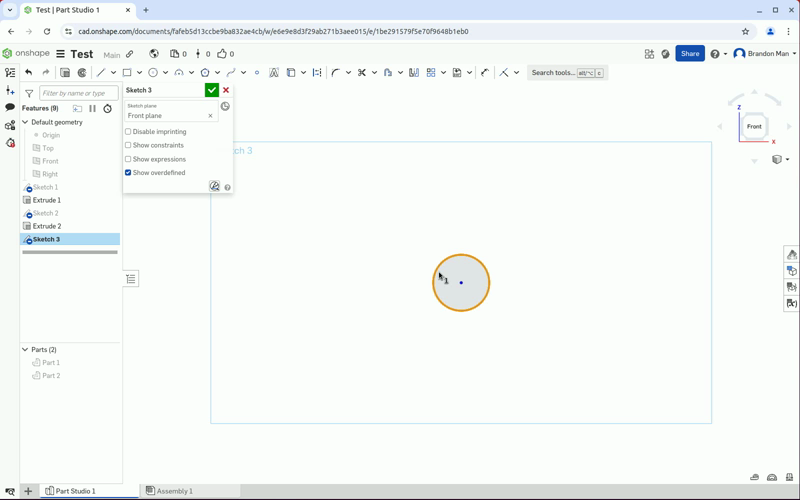
mouse_move(73, 352)
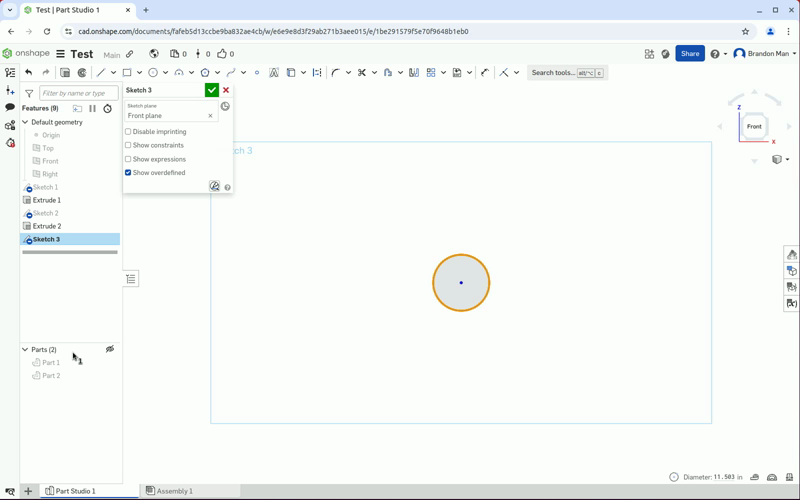
key(shift+y)
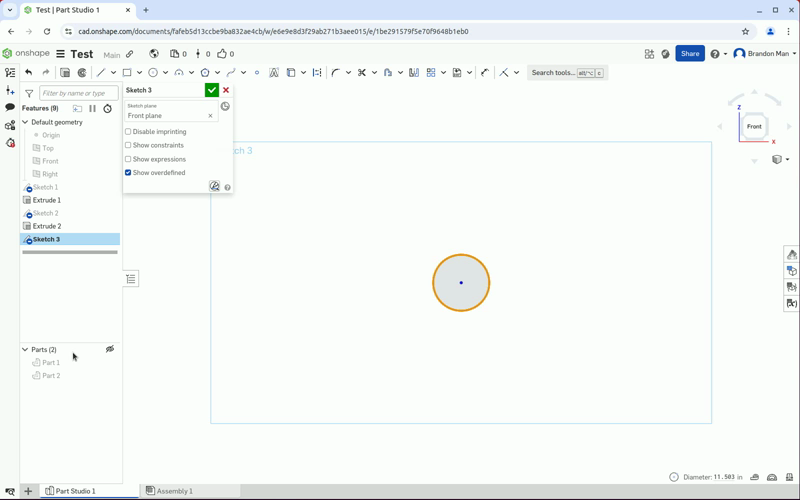
key(shift+e)
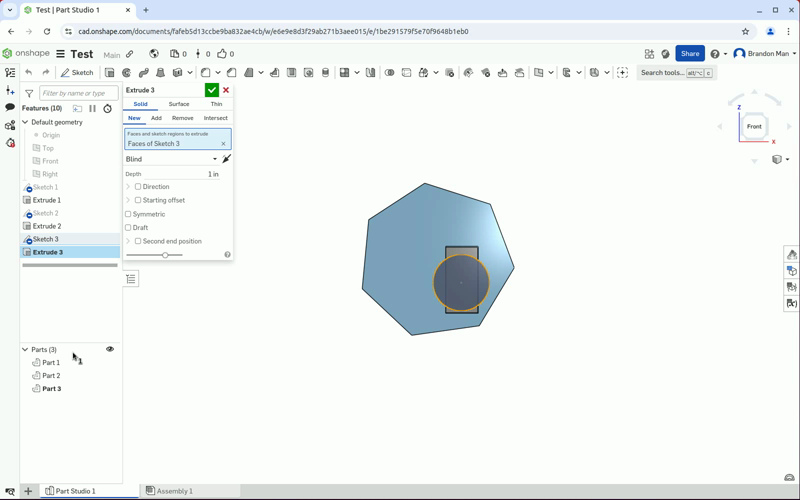
mouse_move(143, 106)
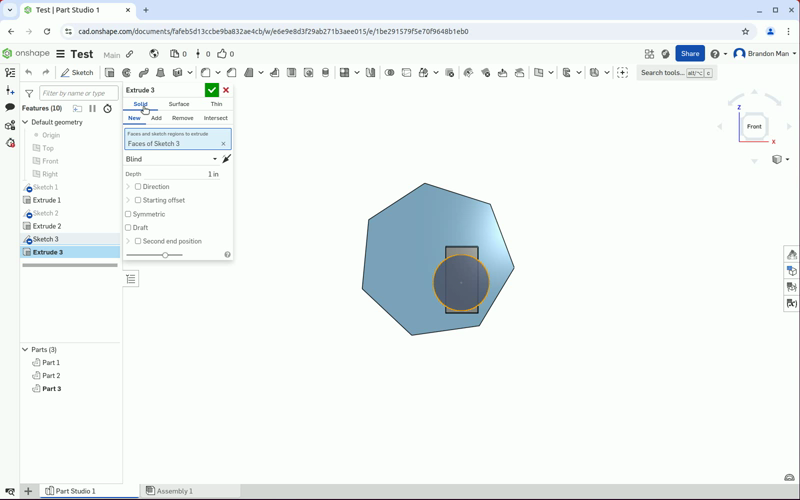
click(143, 106)
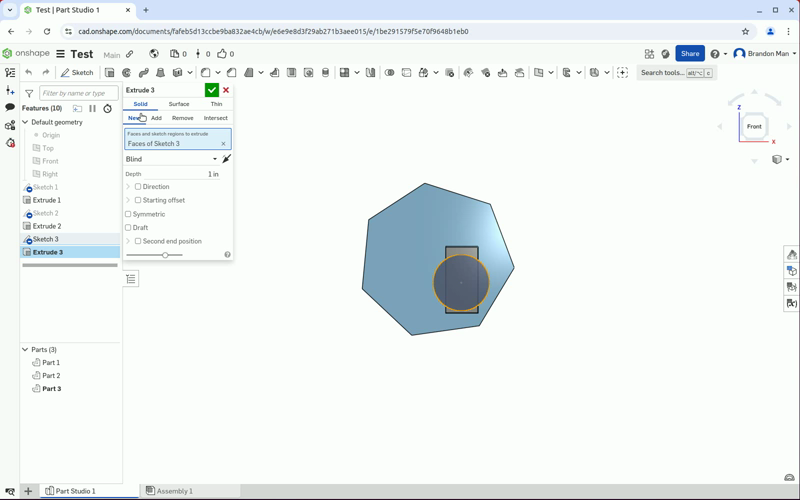
mouse_move(137, 120)
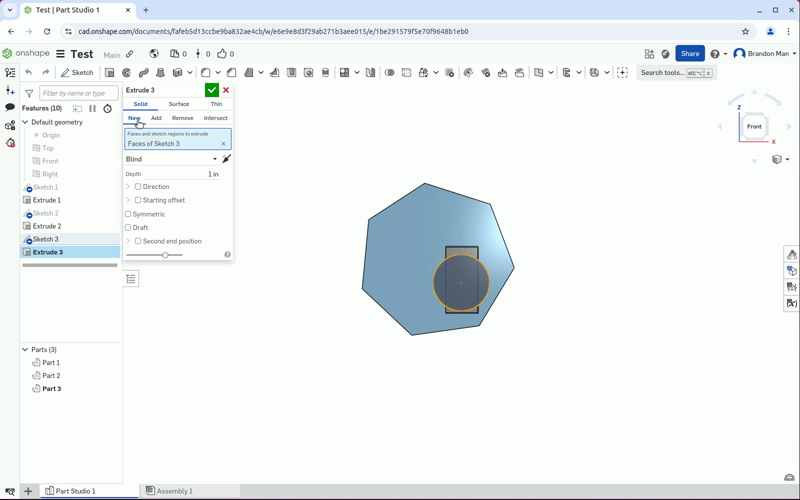
click(137, 120)
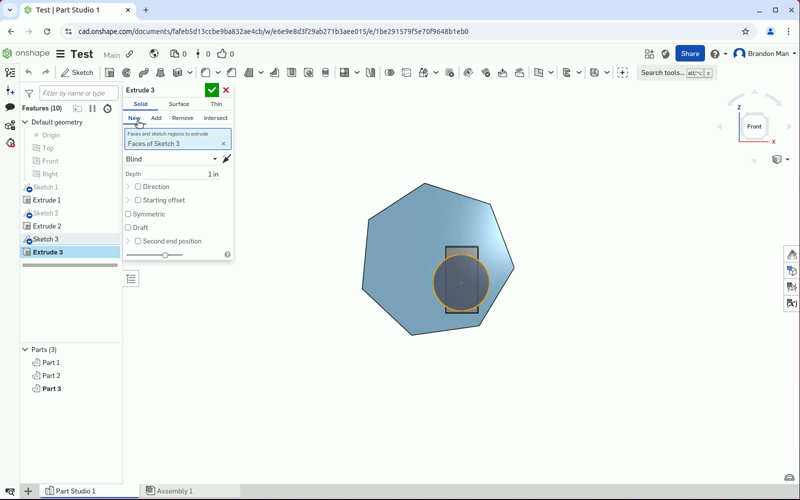
key(tab, 4)
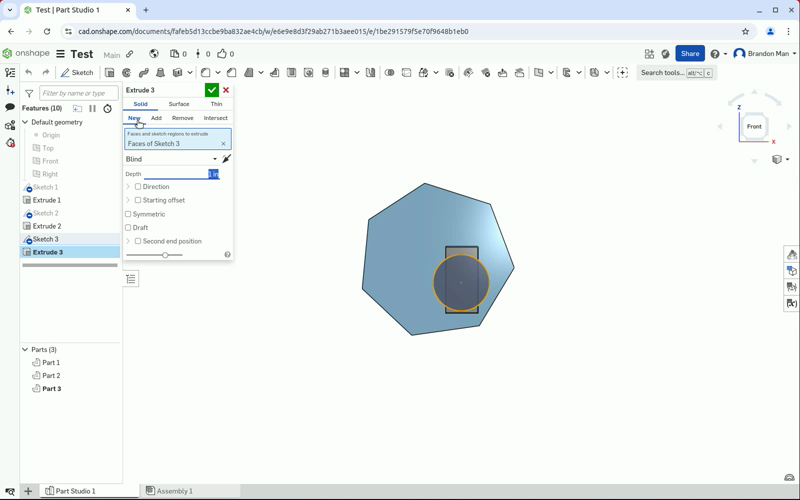
text(-14.443)
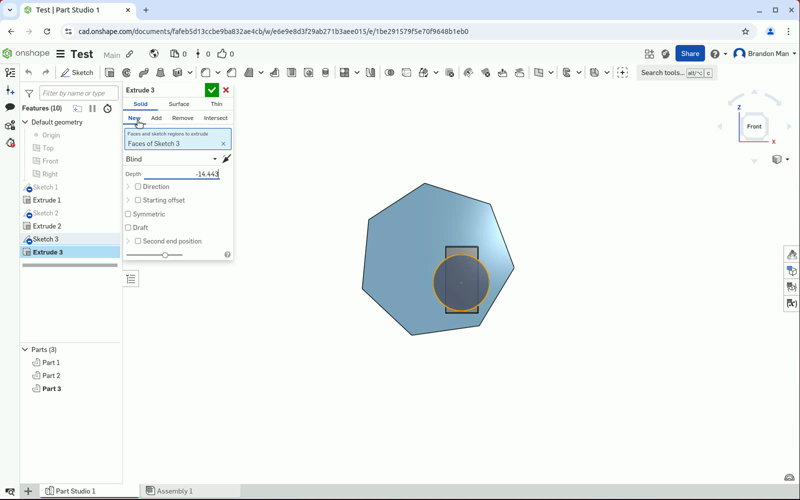
key(enter)
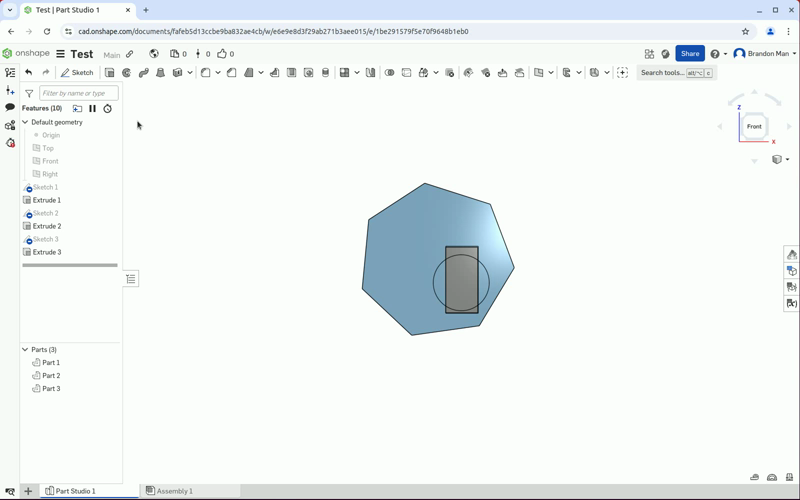
key(shift+h)
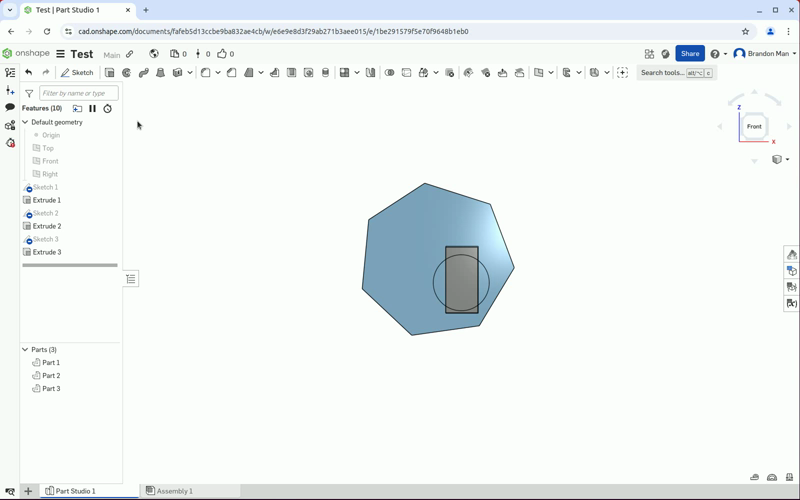
key(shift+h)
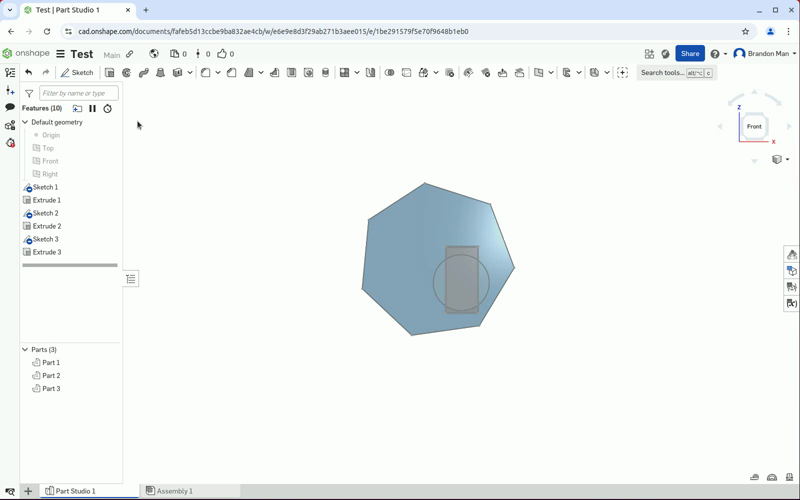
key(shift+7)
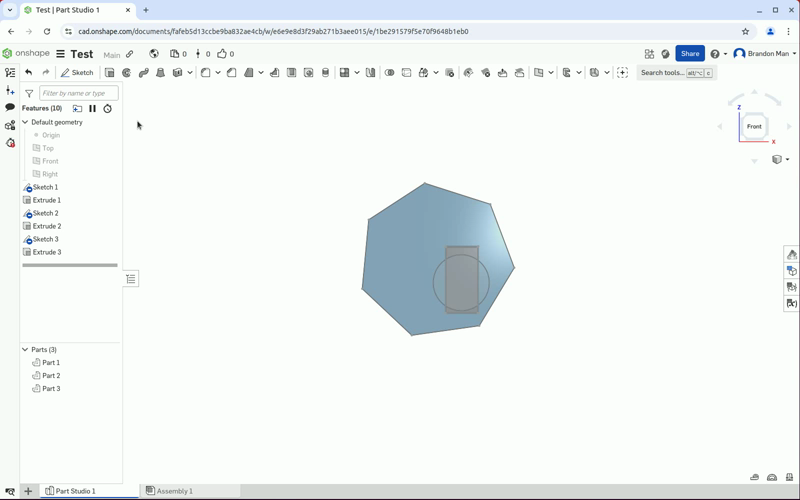
key(left, 2)
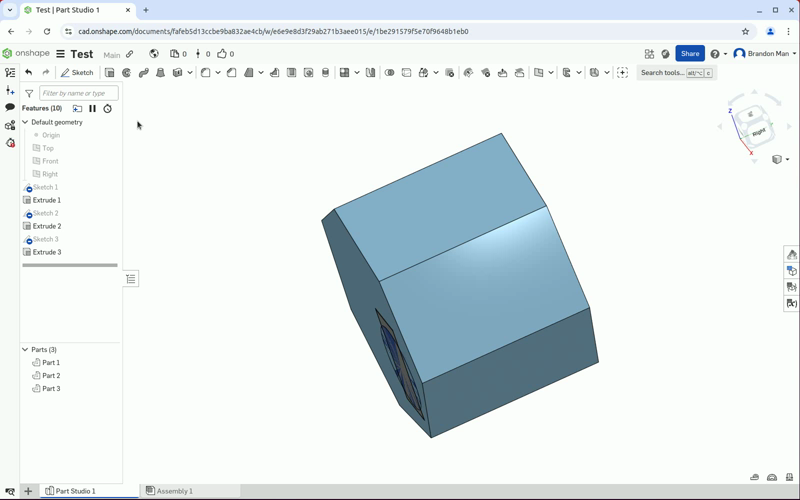
key(down, 2)
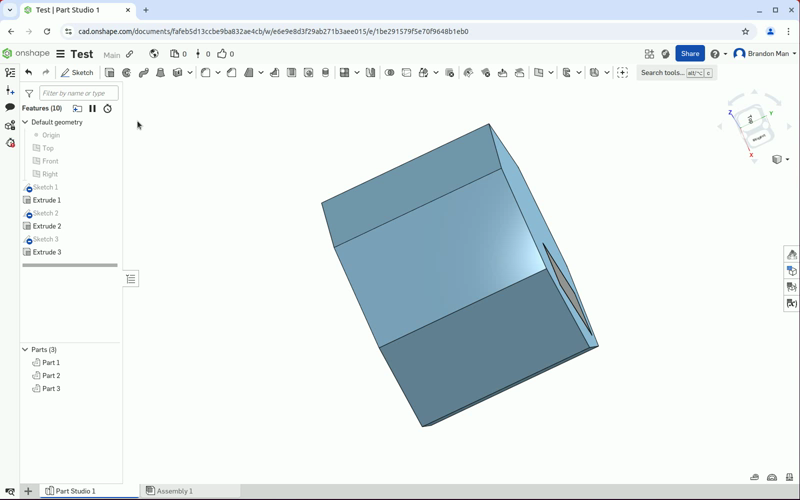
key(up, 2)
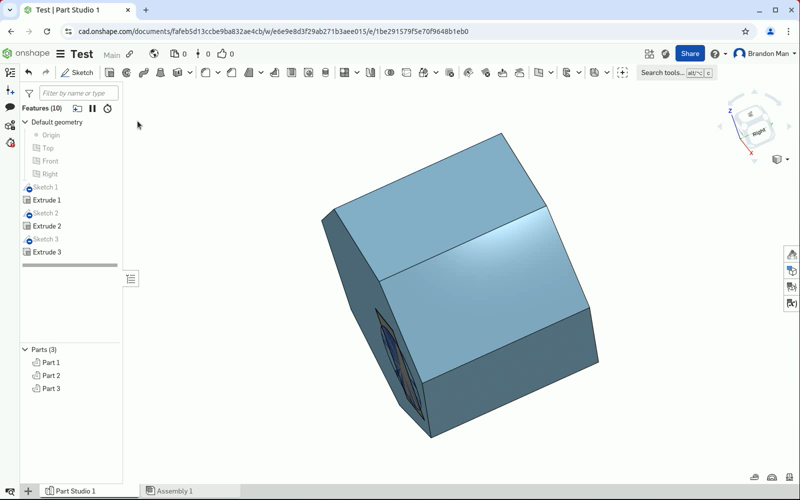
key(right, 2)
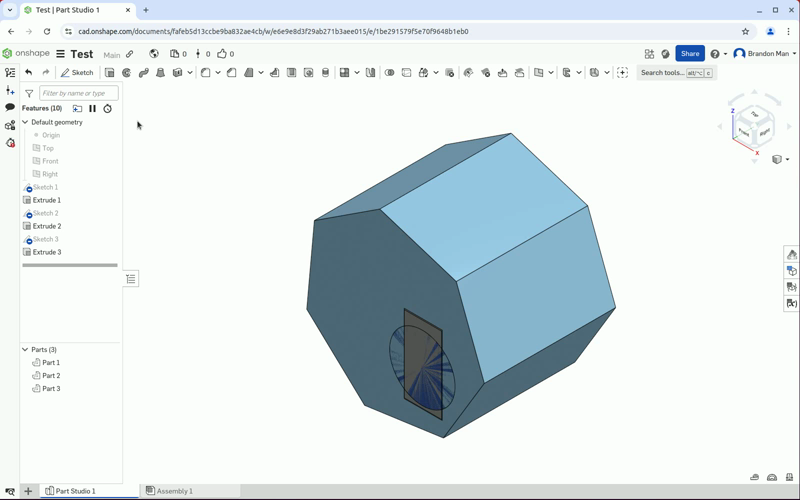
mouse_move(73, 189)
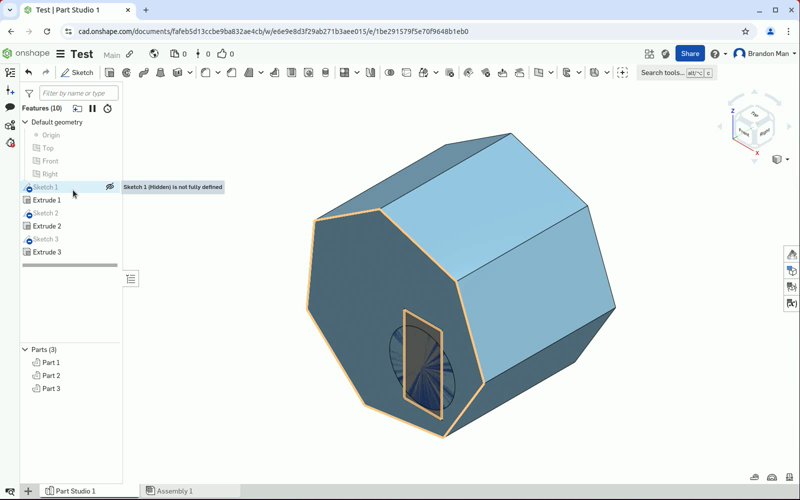
click(73, 189)